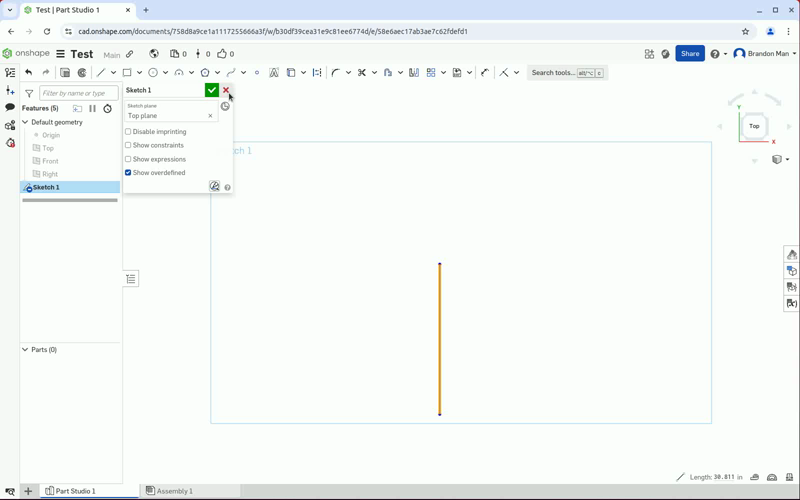
key(shift+h)
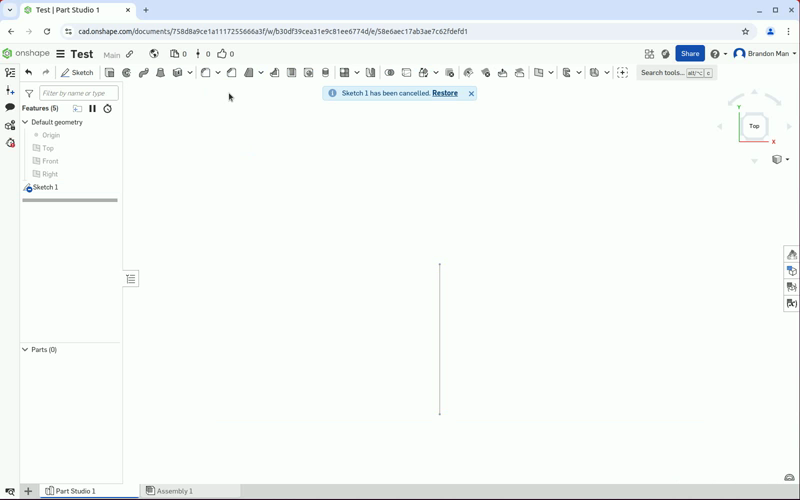
key(shift+s)
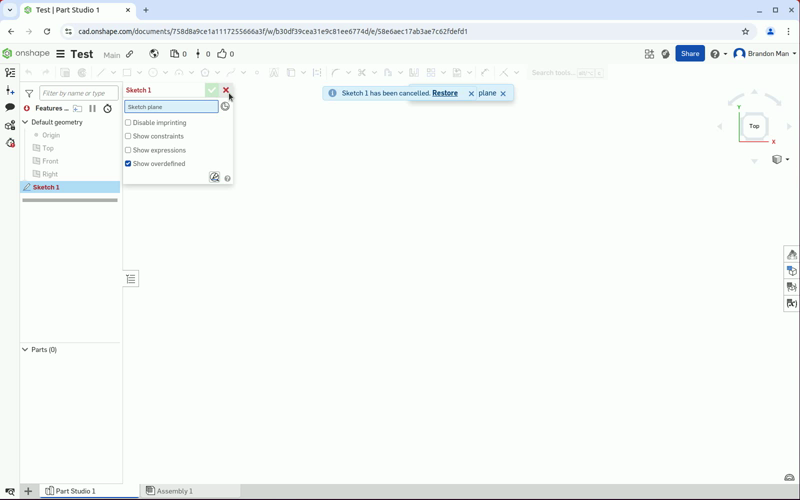
mouse_move(73, 150)
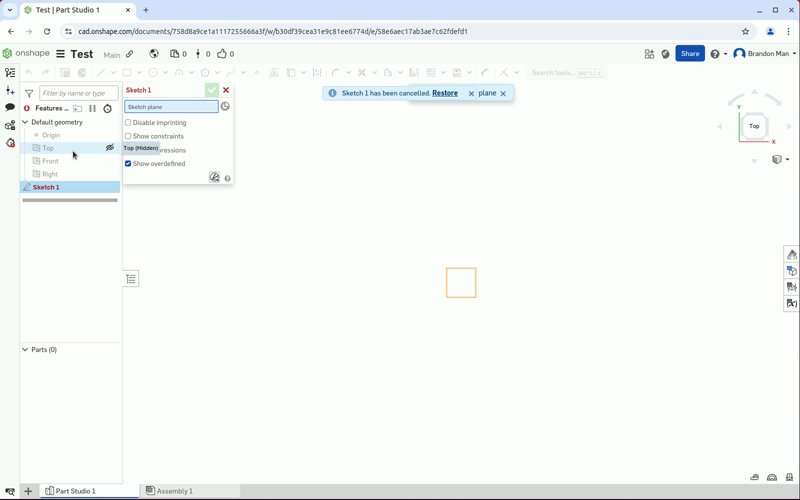
click(73, 150)
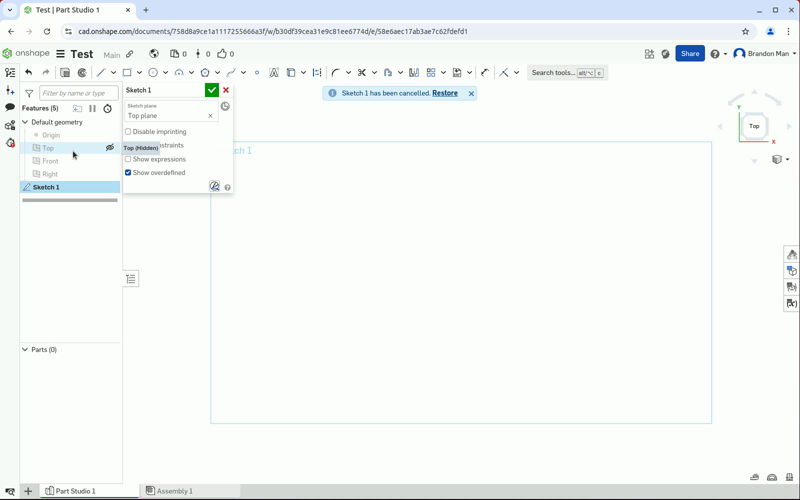
mouse_move(73, 352)
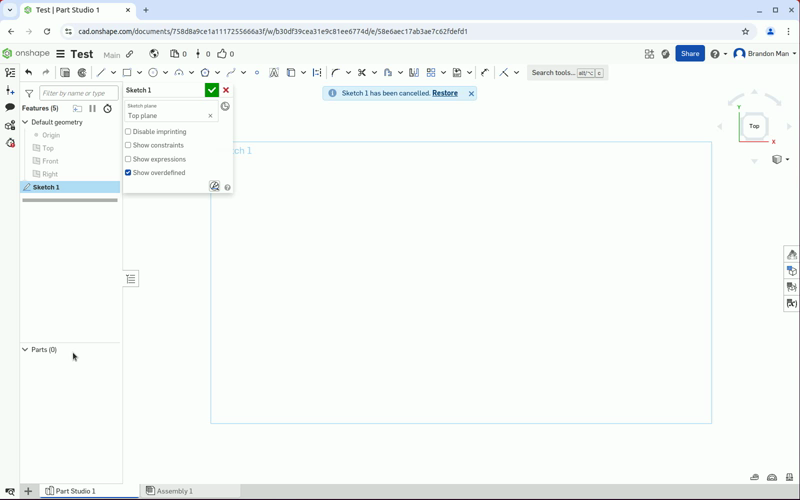
key(y)
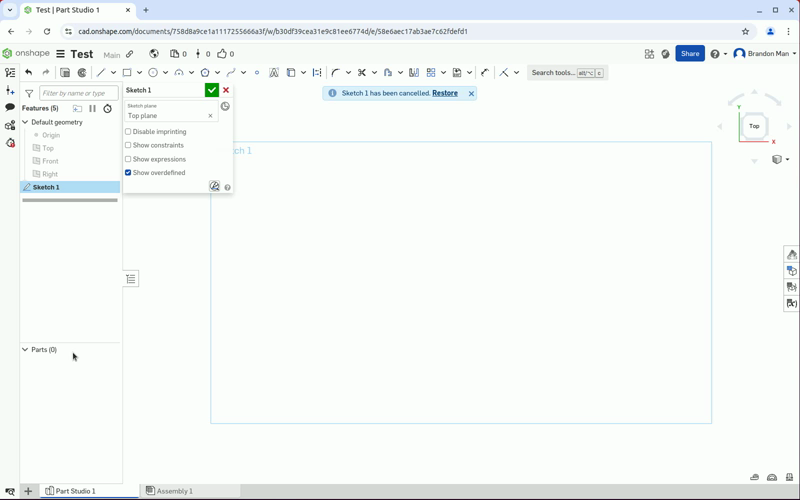
key(c)
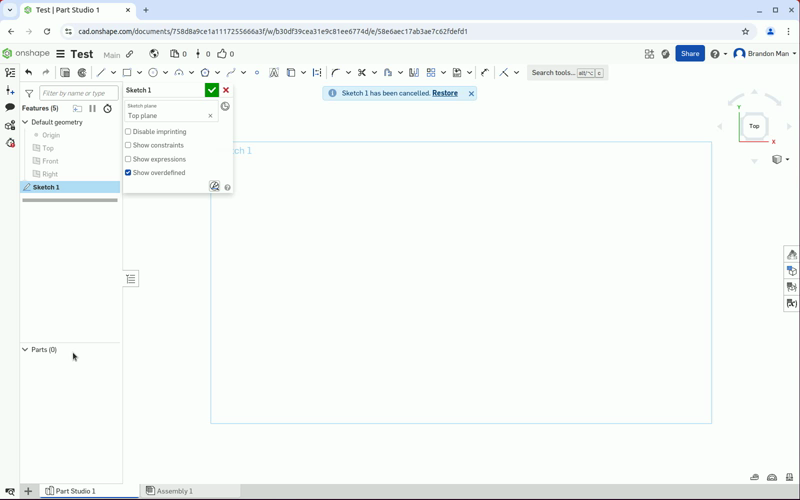
key_down(shift)
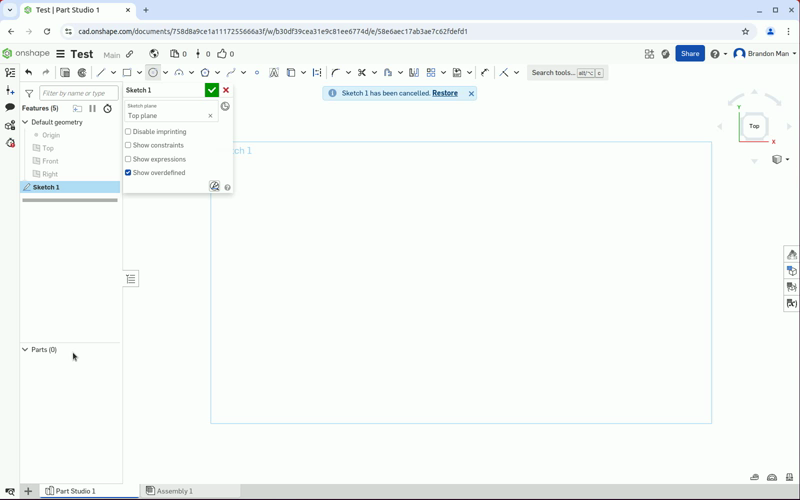
mouse_move(461, 282)
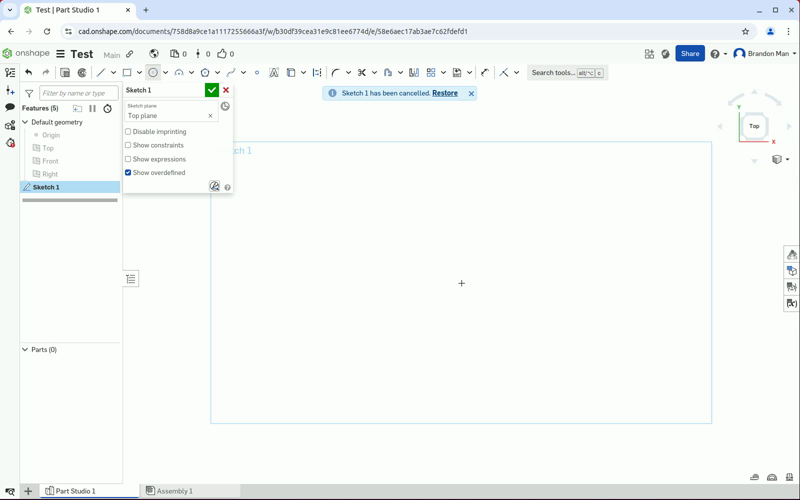
click(461, 282)
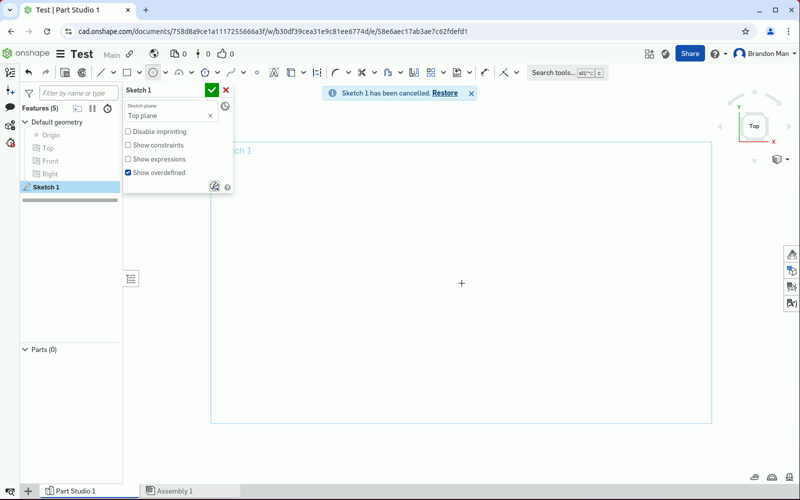
key_up(shift)
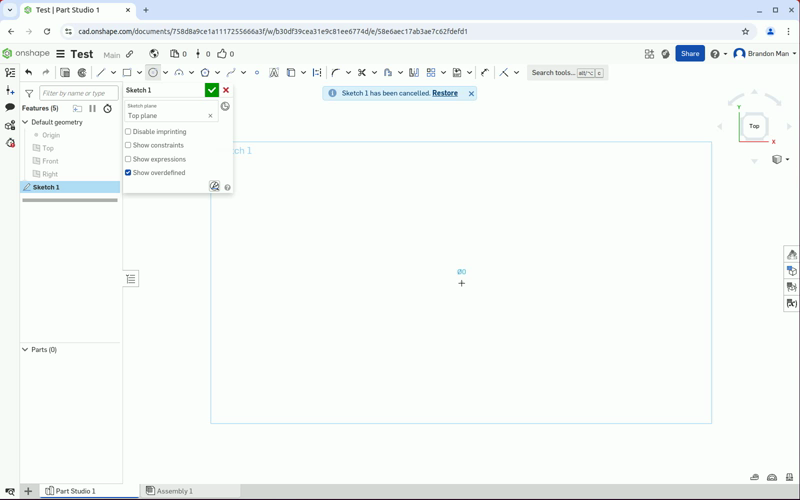
mouse_move(480, 282)
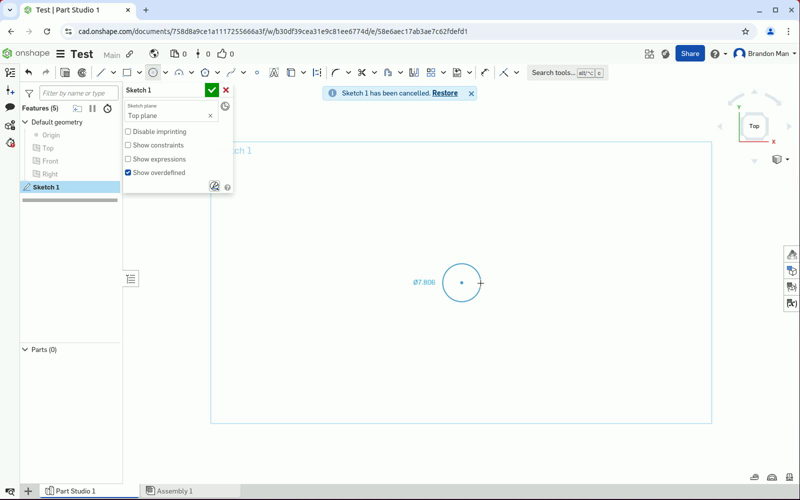
click(480, 282)
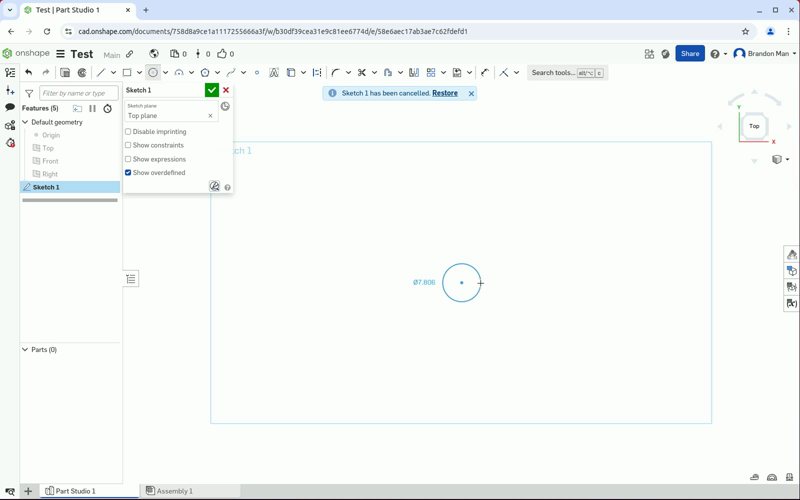
key(esc)
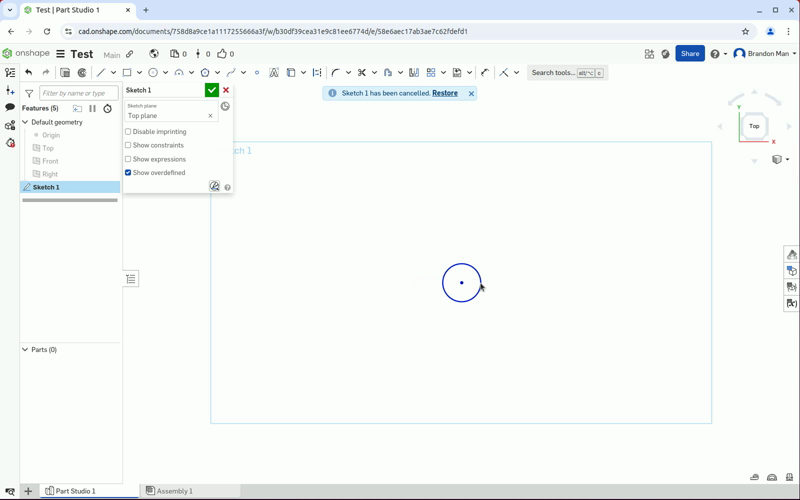
mouse_move(465, 272)
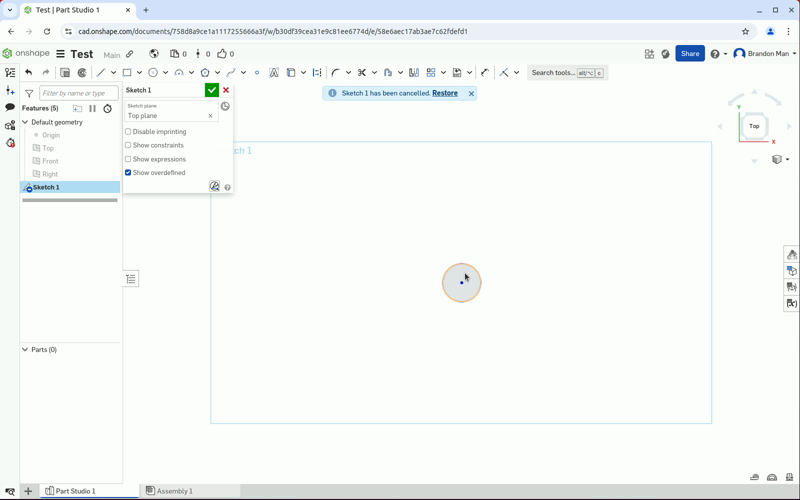
scroll(6)
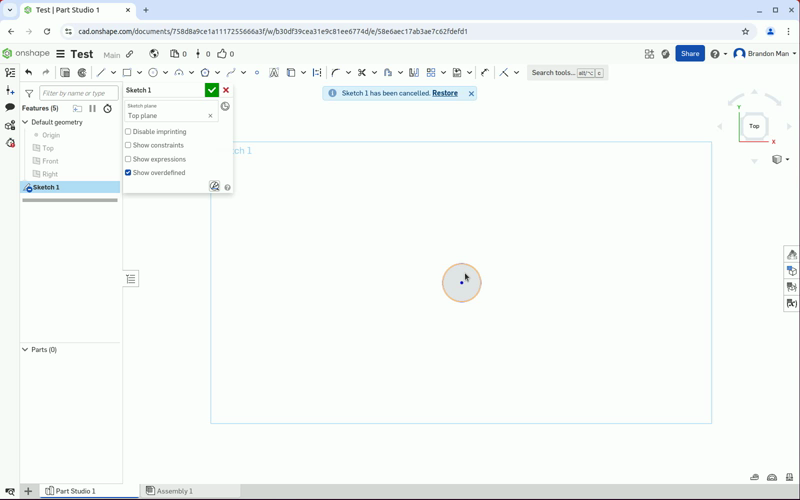
scroll(6)
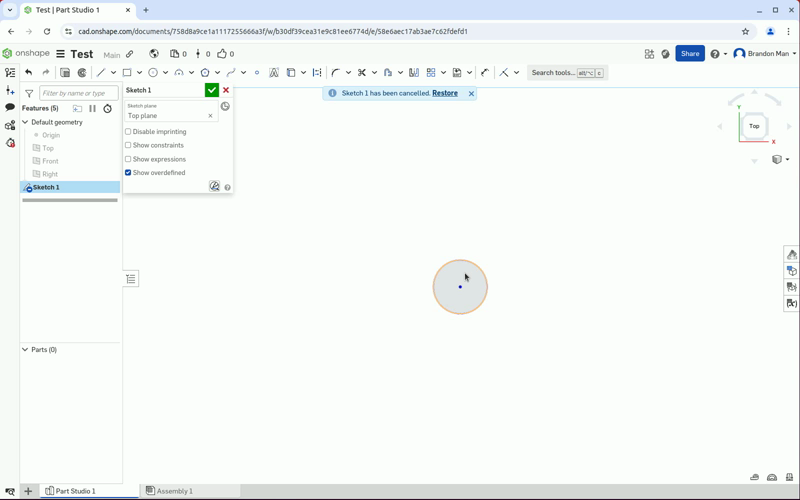
scroll(6)
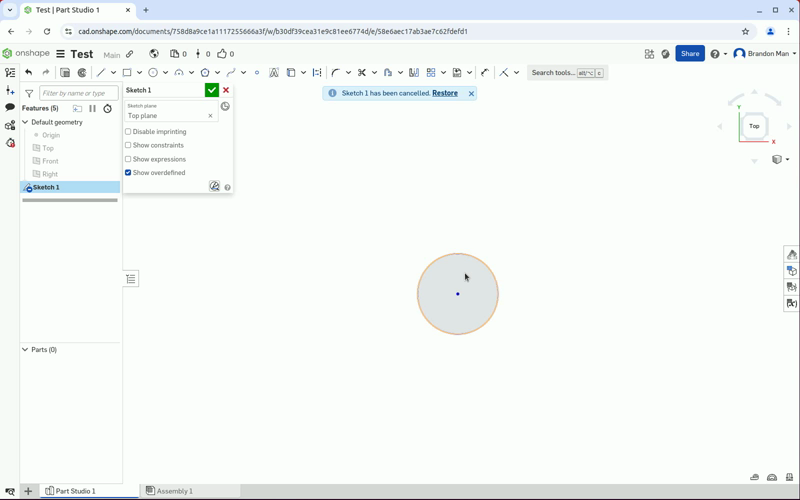
scroll(6)
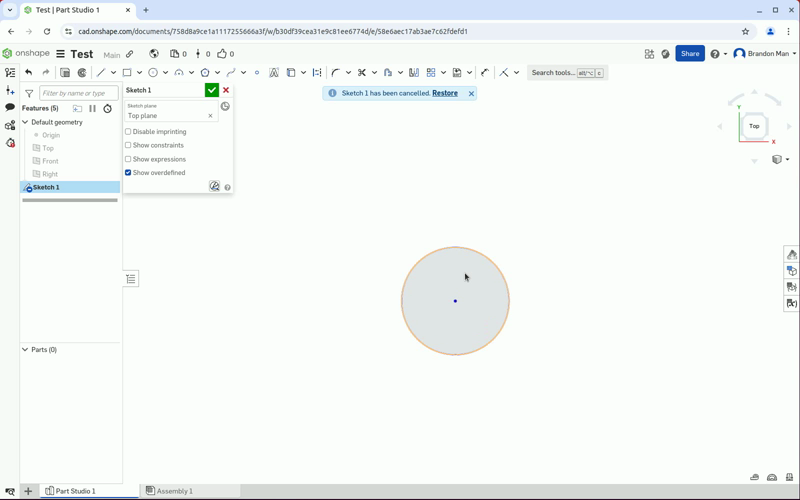
scroll(6)
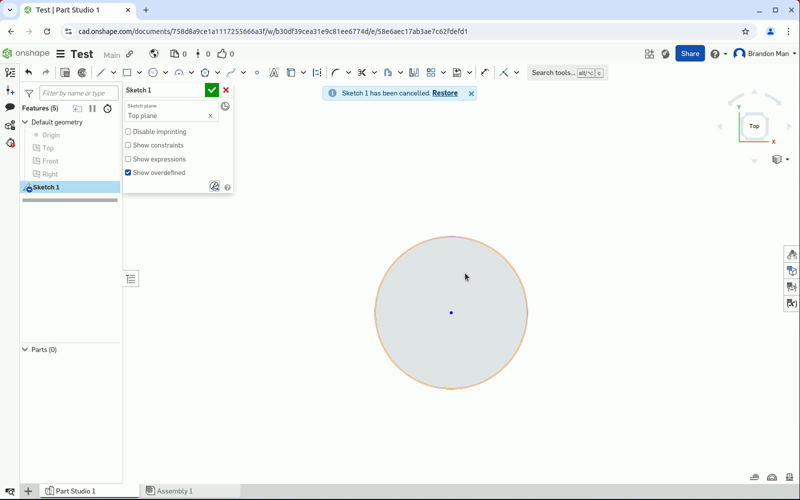
scroll(6)
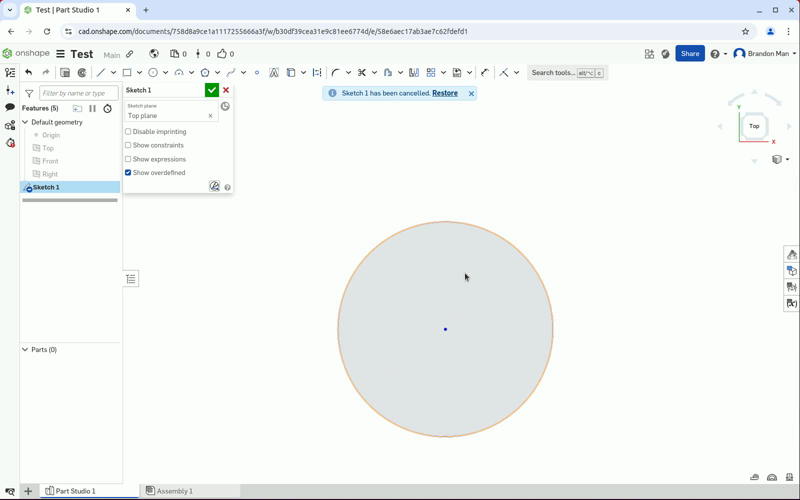
scroll(6)
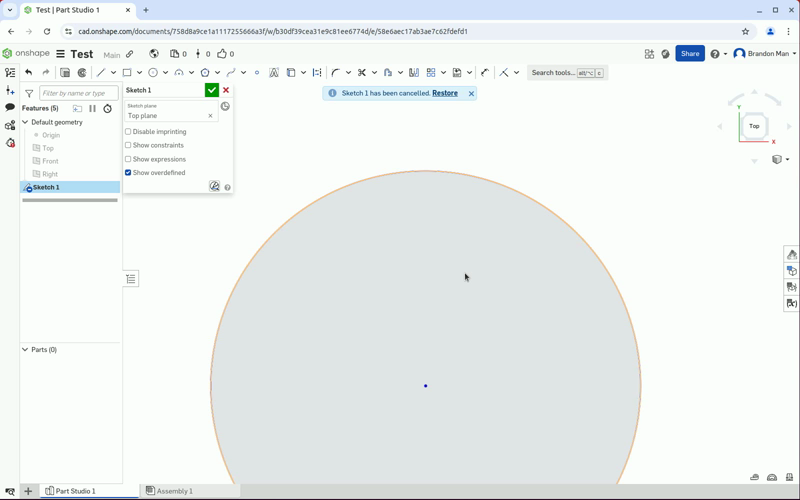
click(465, 272)
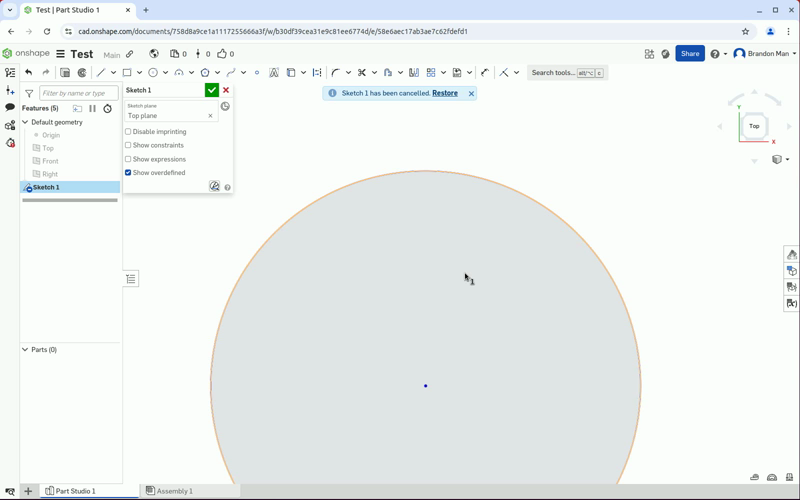
scroll(-6)
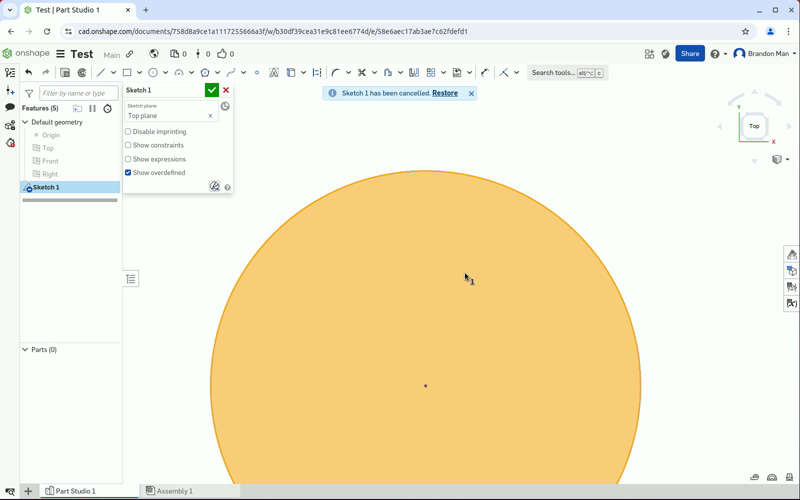
scroll(-6)
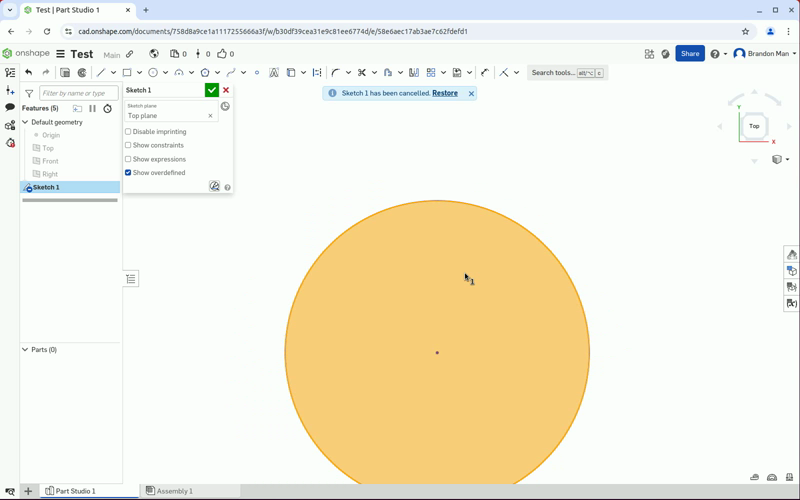
scroll(-6)
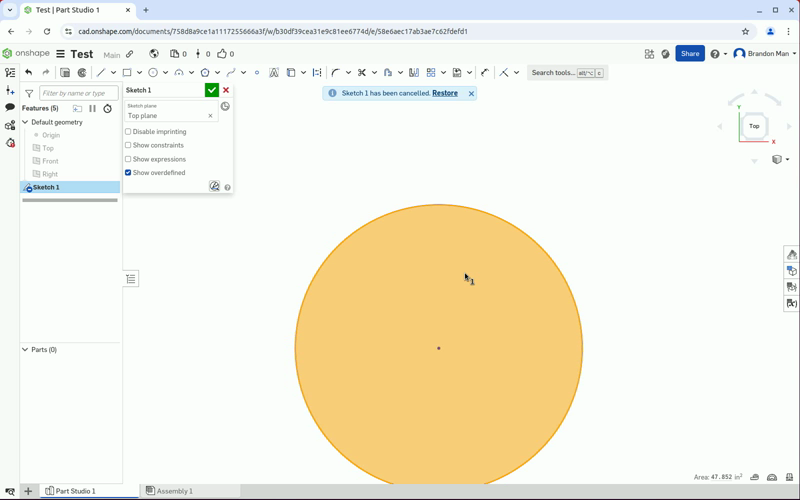
scroll(-6)
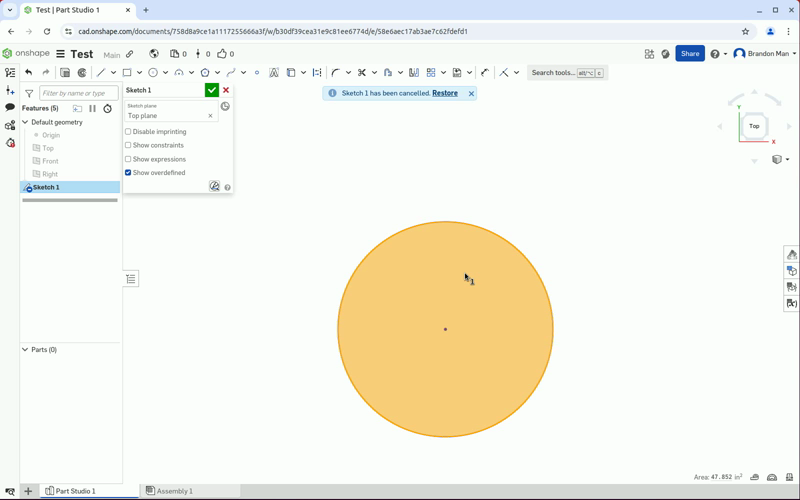
scroll(-6)
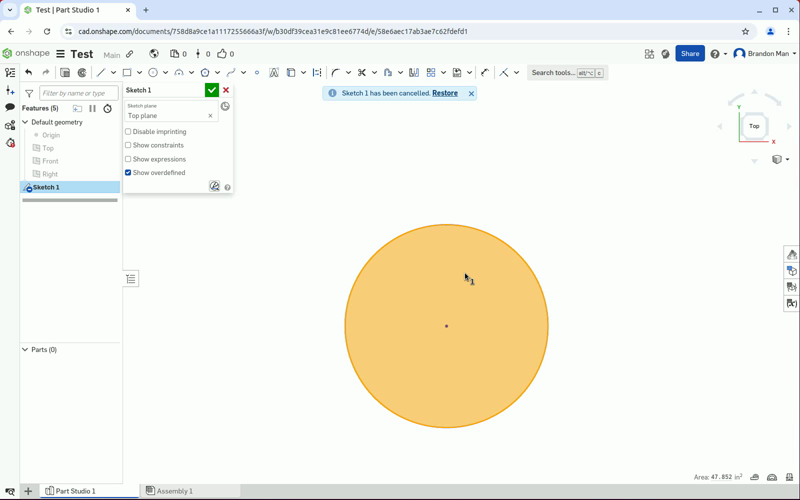
scroll(-6)
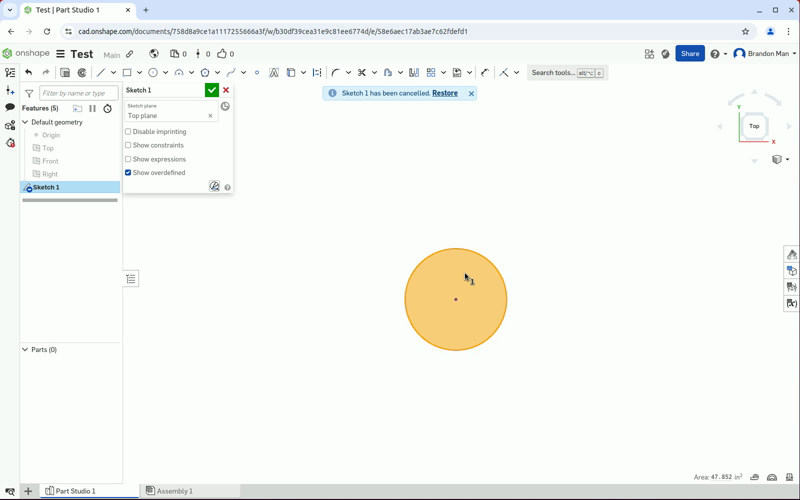
scroll(-6)
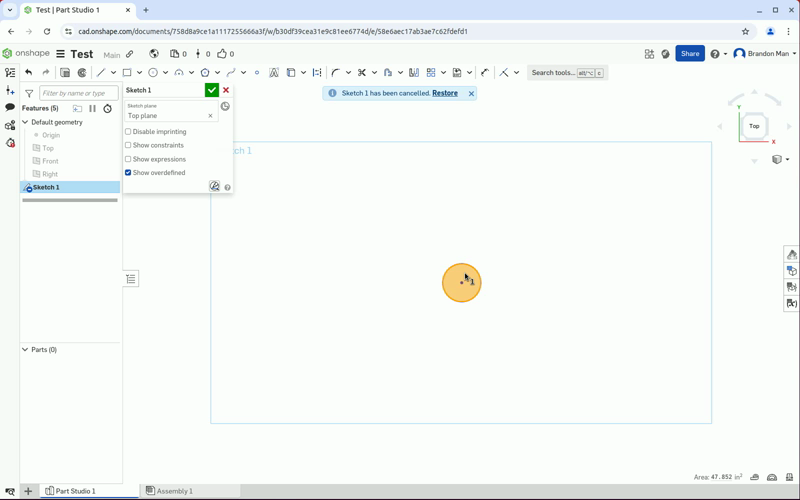
mouse_move(73, 352)
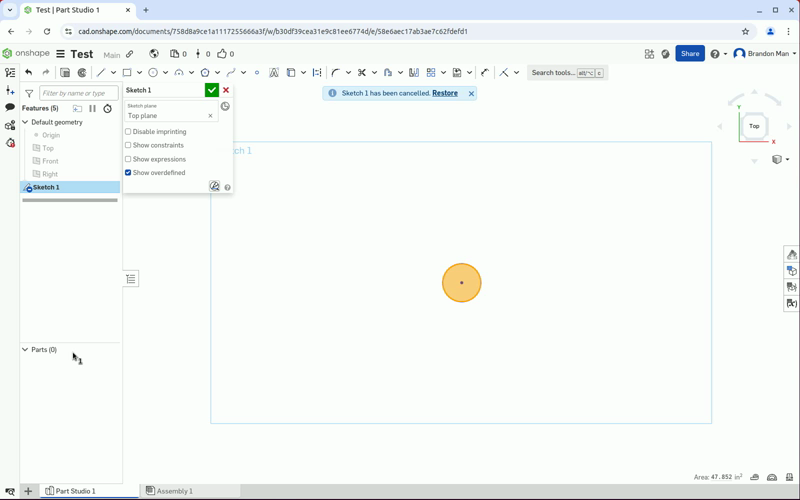
key(shift+y)
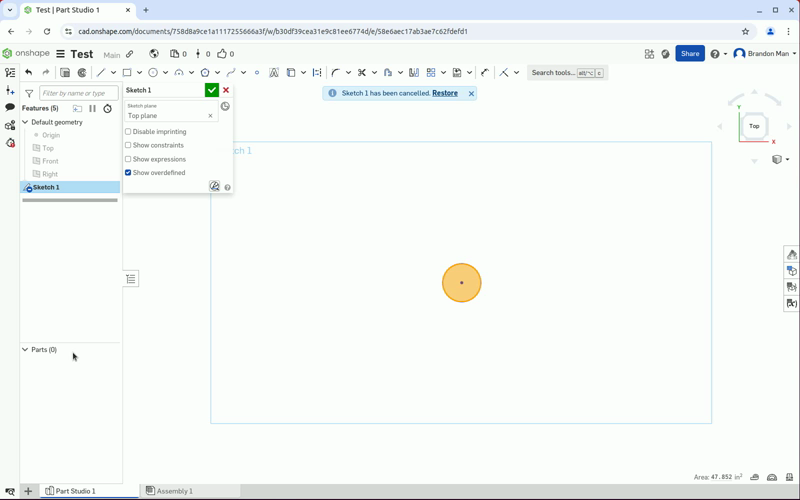
key(shift+e)
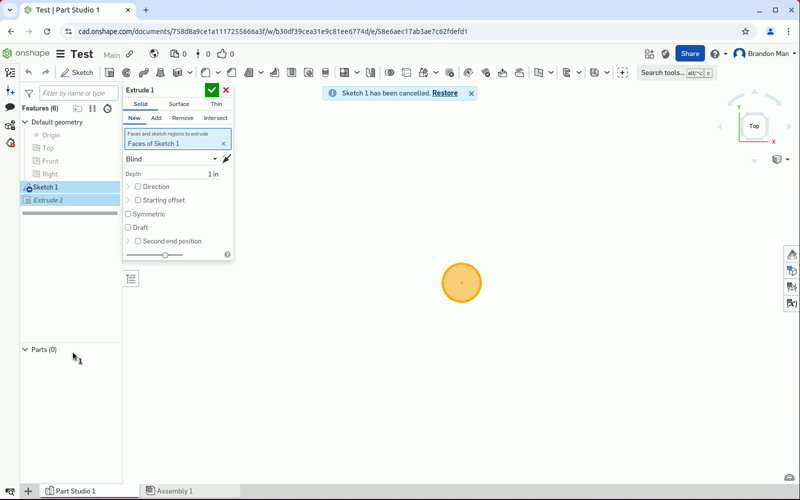
mouse_move(143, 106)
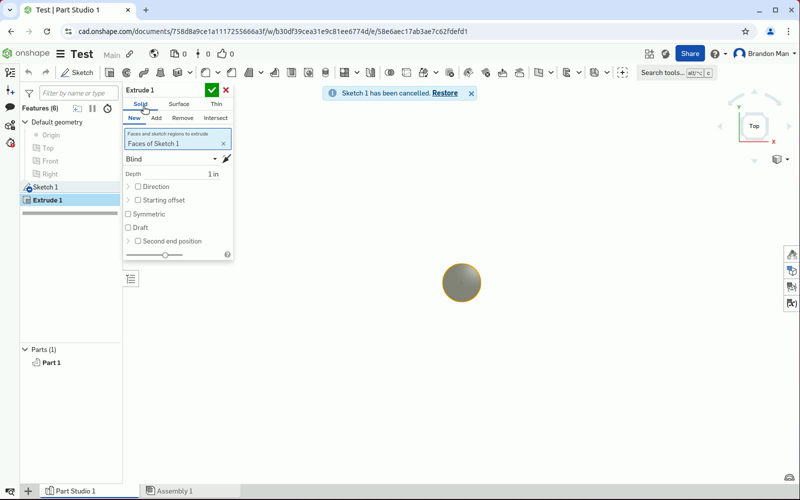
click(143, 106)
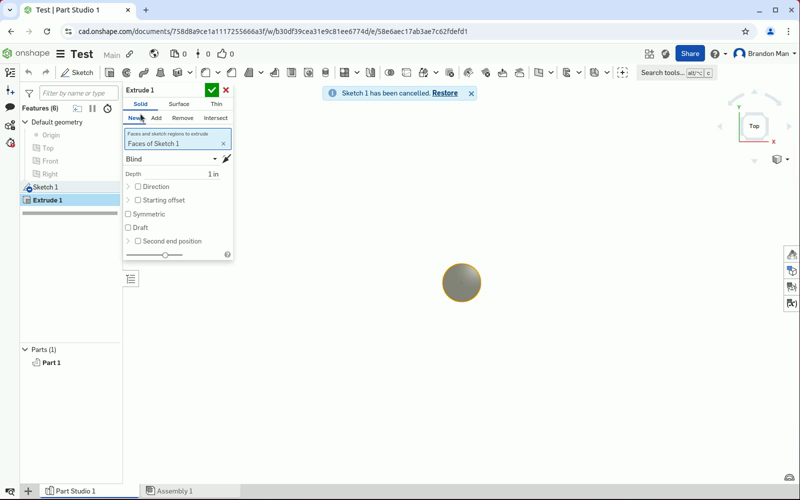
mouse_move(137, 120)
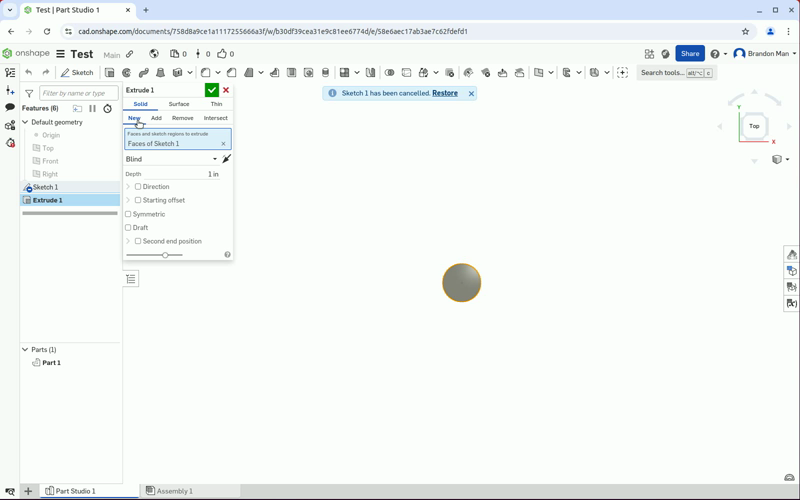
click(137, 120)
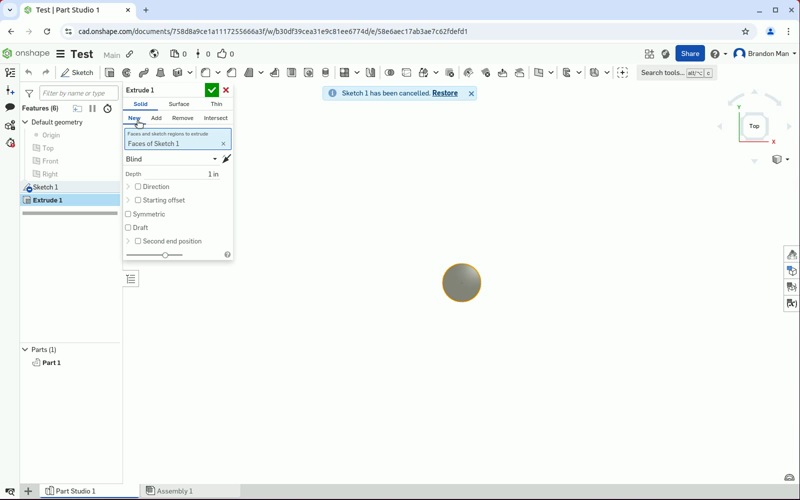
key(tab, 4)
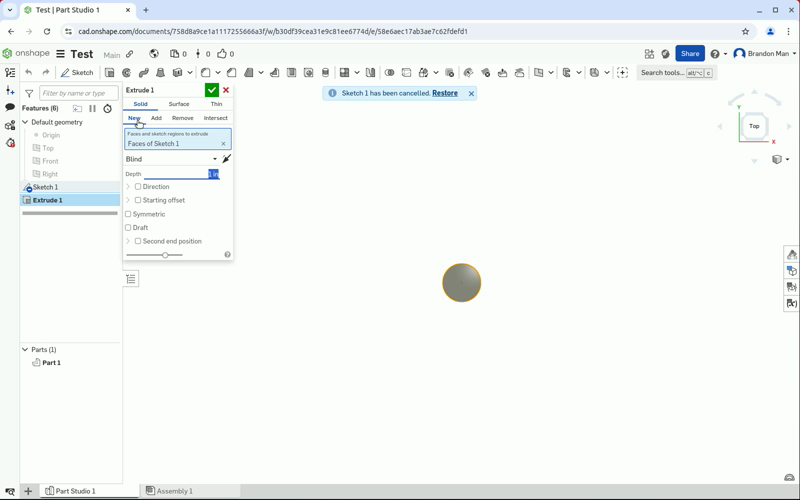
text(14.683)
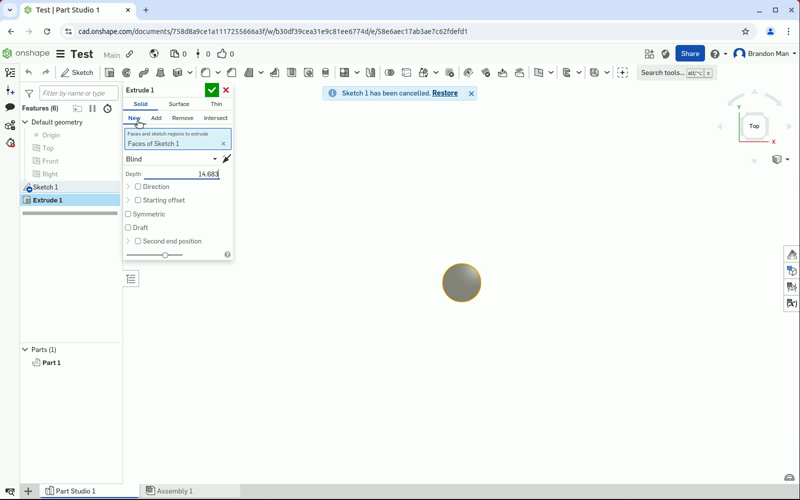
key(enter)
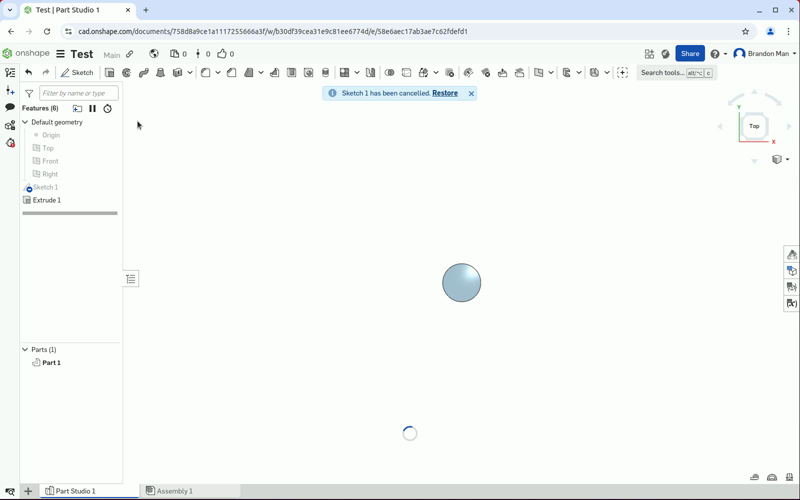
key(shift+h)
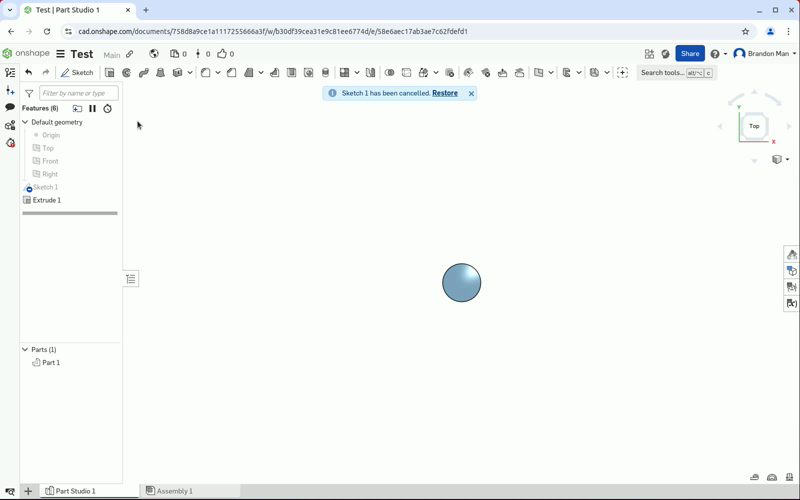
key(shift+h)
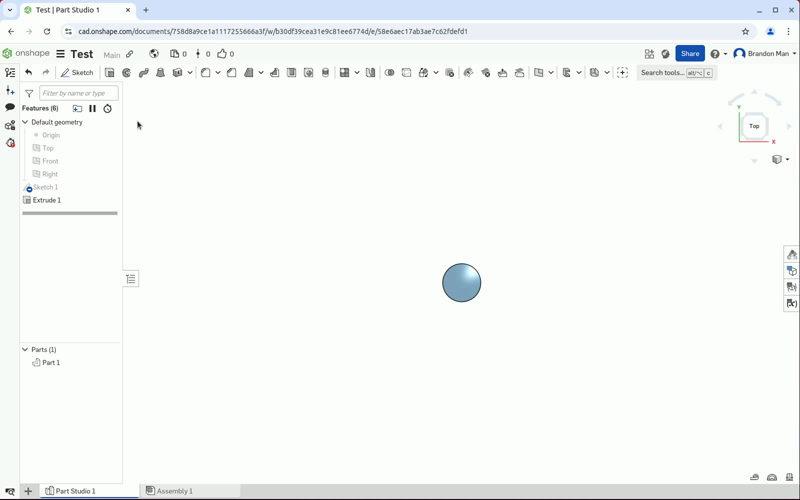
mouse_move(73, 189)
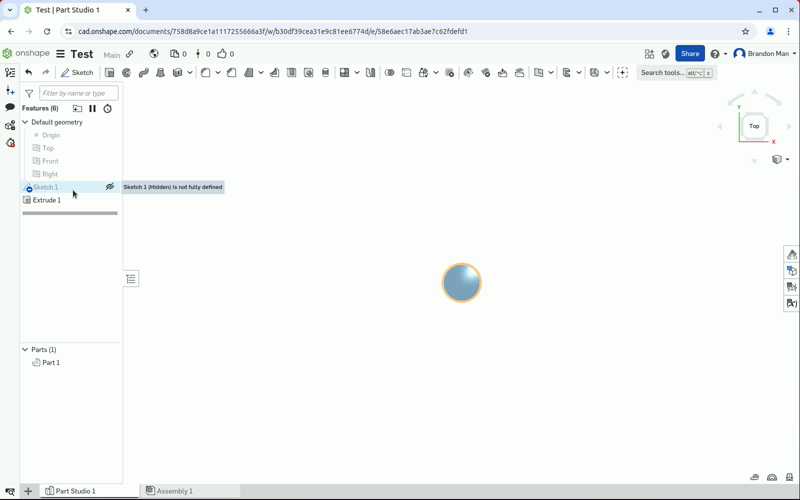
click(73, 189)
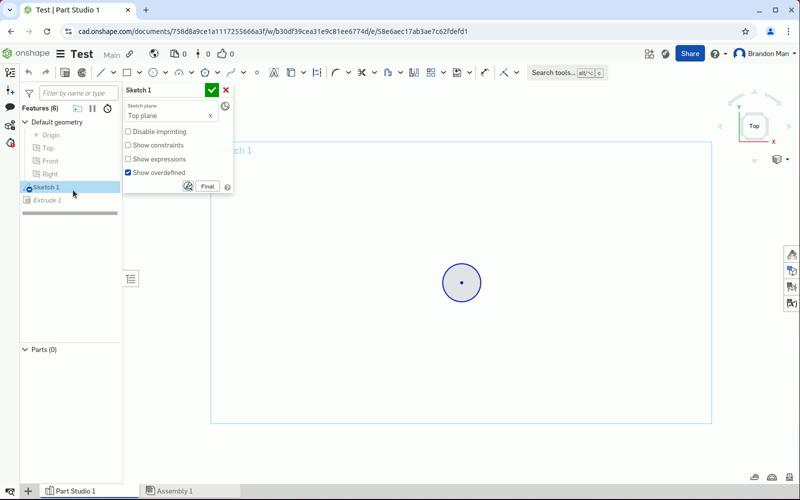
mouse_move(229, 92)
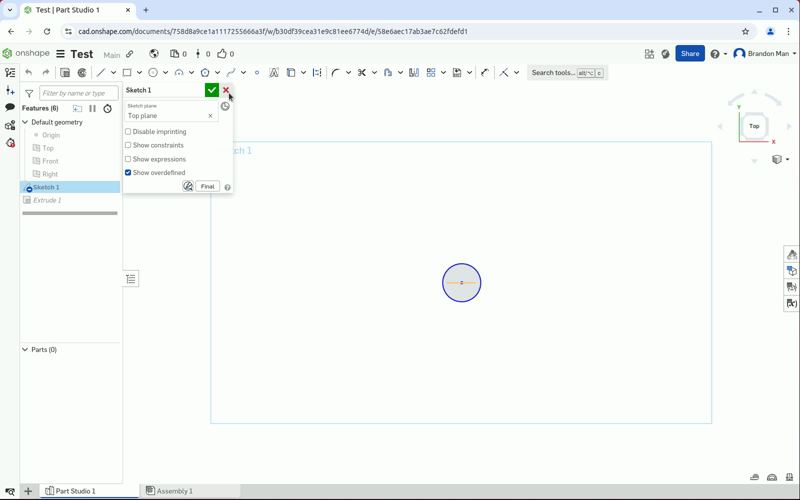
click(229, 92)
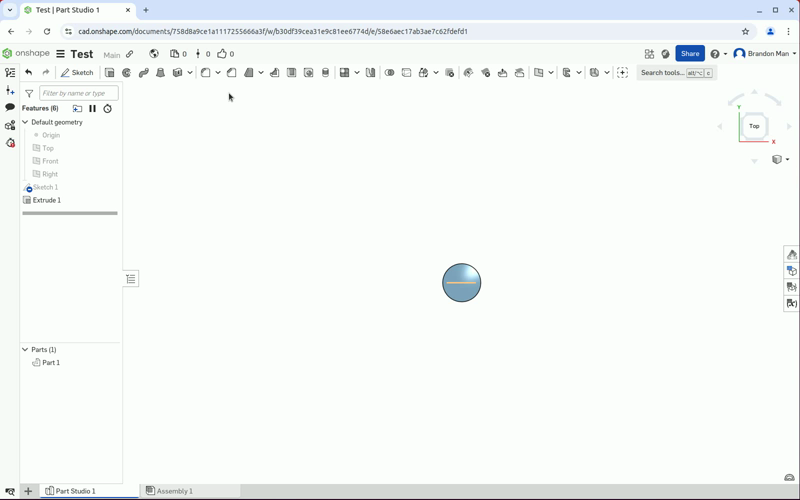
mouse_move(541, 75)
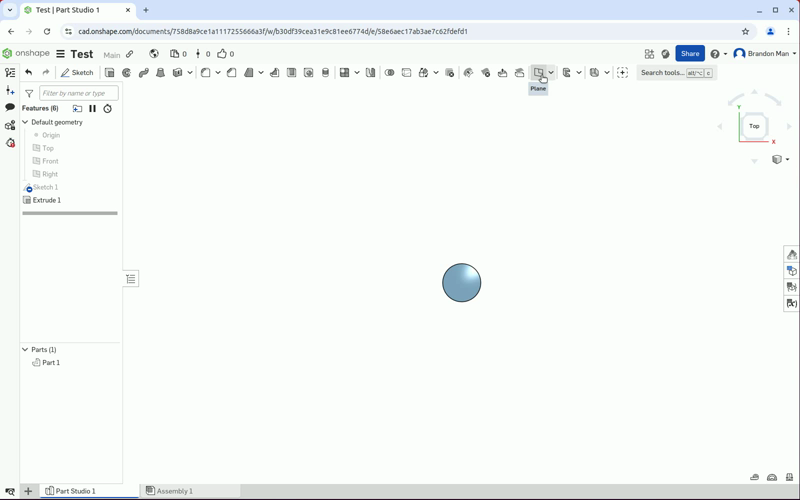
click(541, 75)
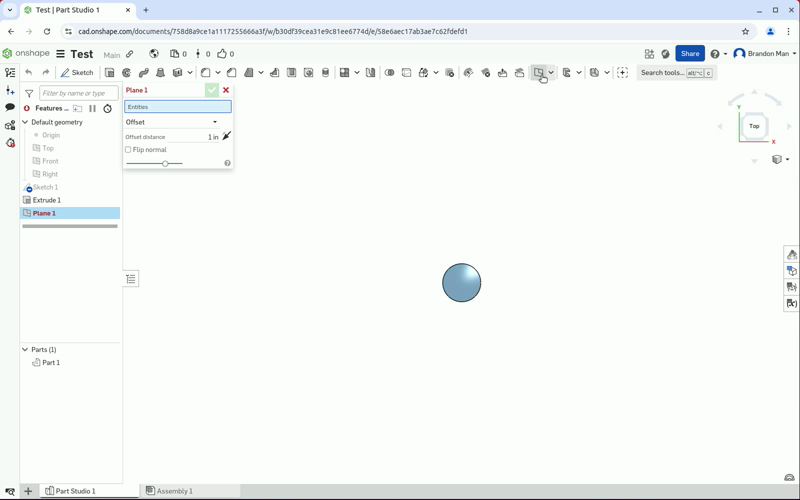
mouse_move(73, 150)
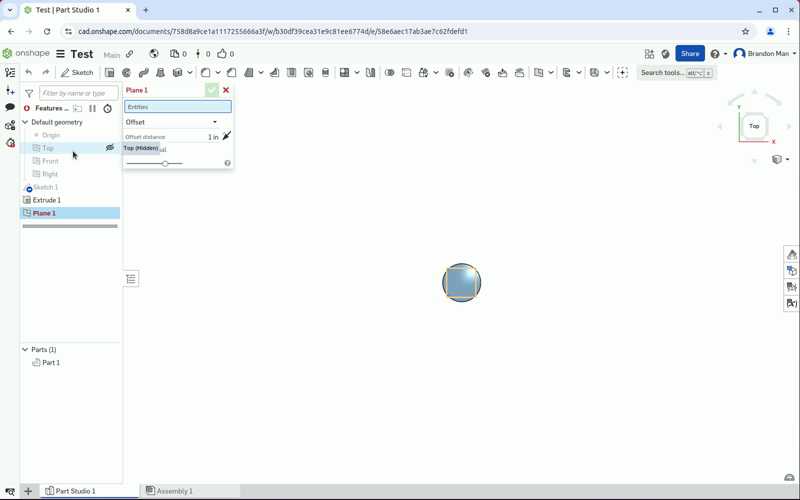
click(73, 150)
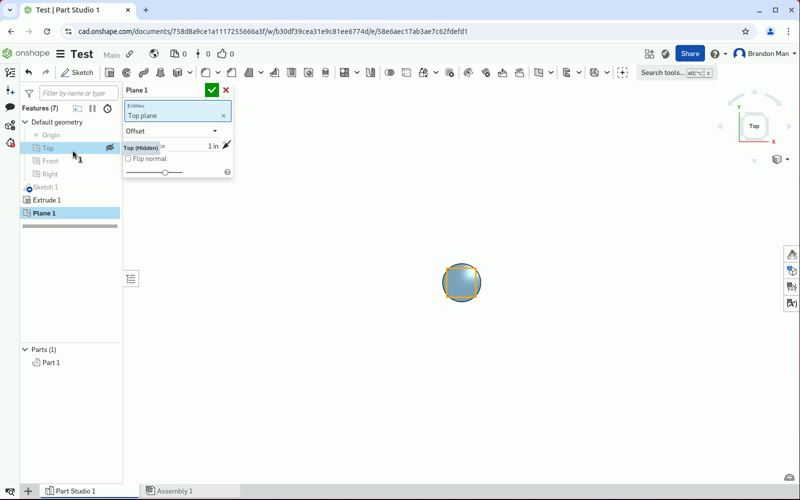
key(tab, 2)
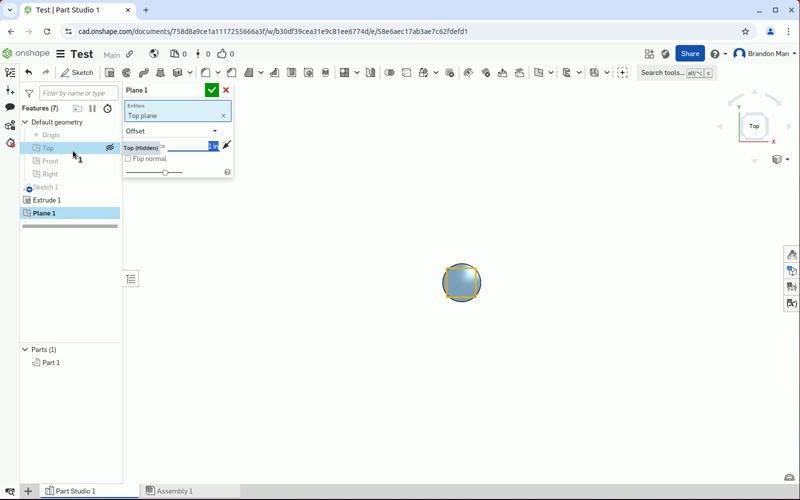
text(14.697)
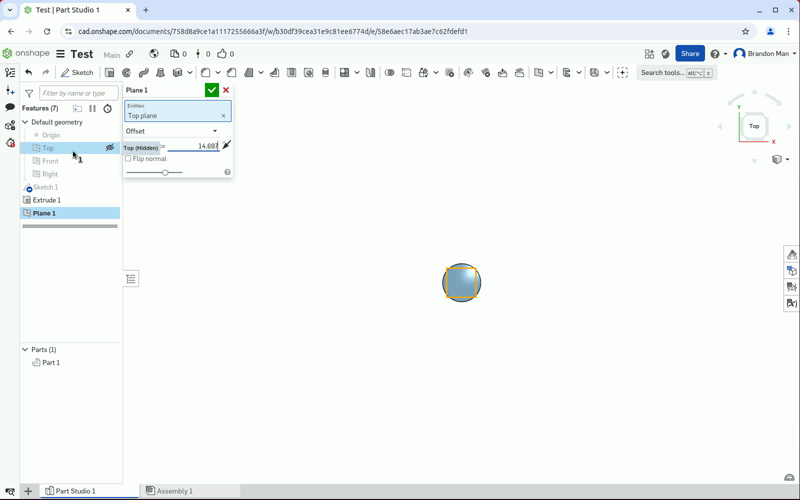
key(enter, 2)
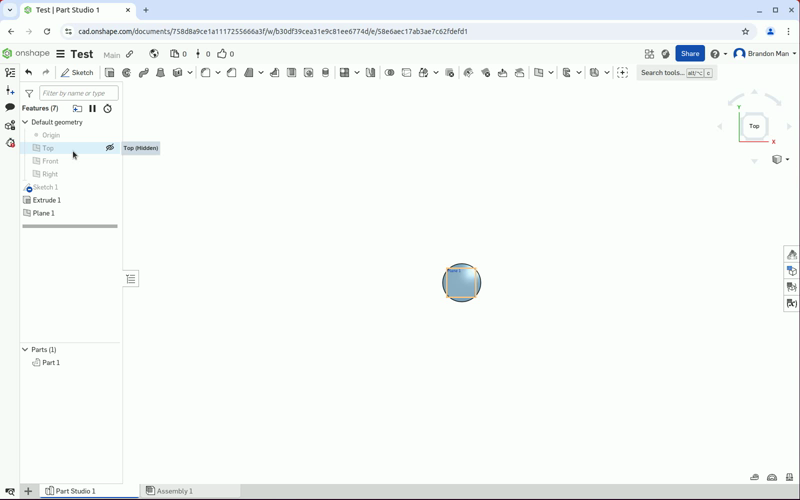
key(shift+s)
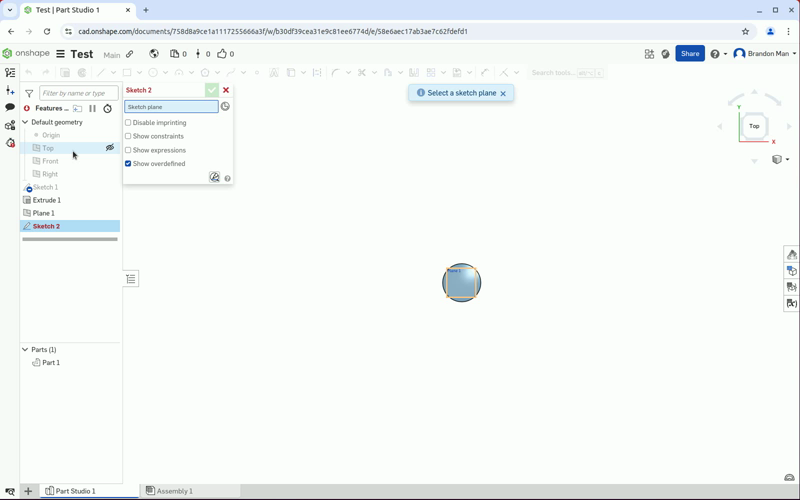
mouse_move(73, 215)
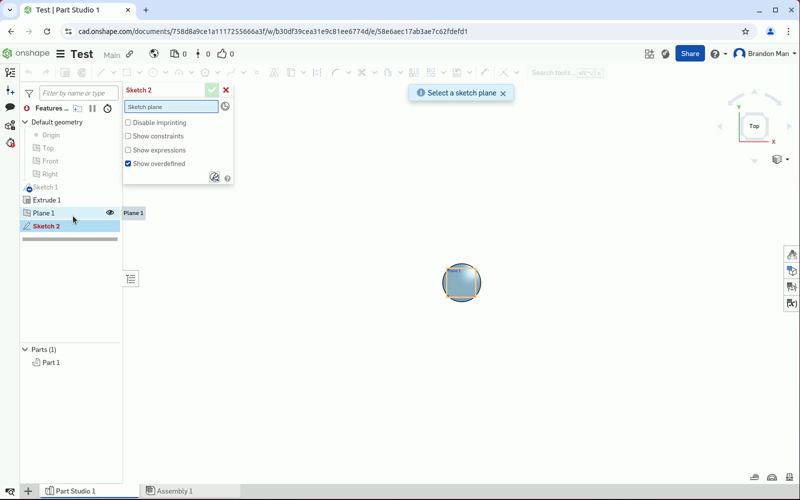
click(73, 215)
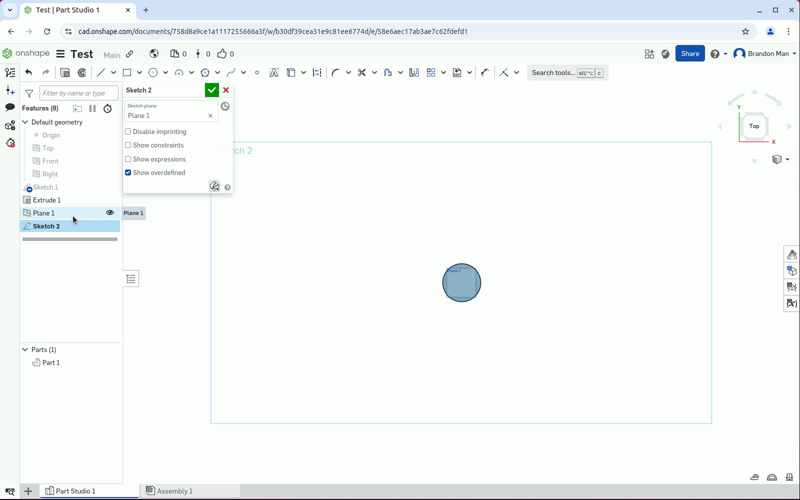
mouse_move(73, 352)
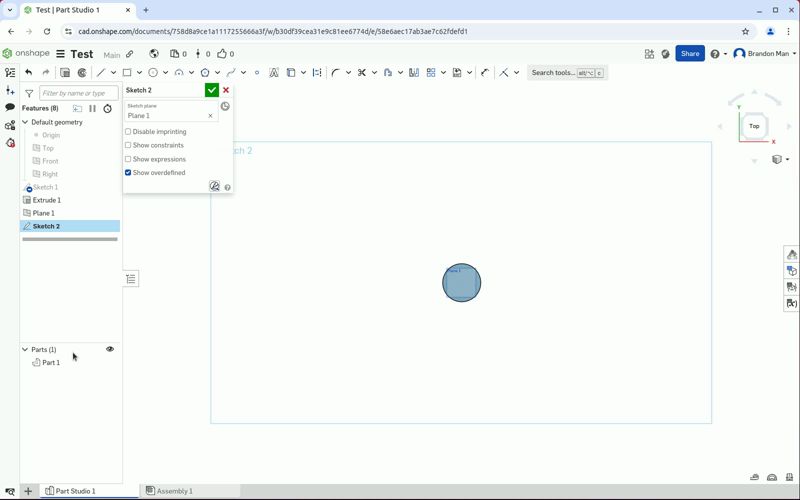
key(y)
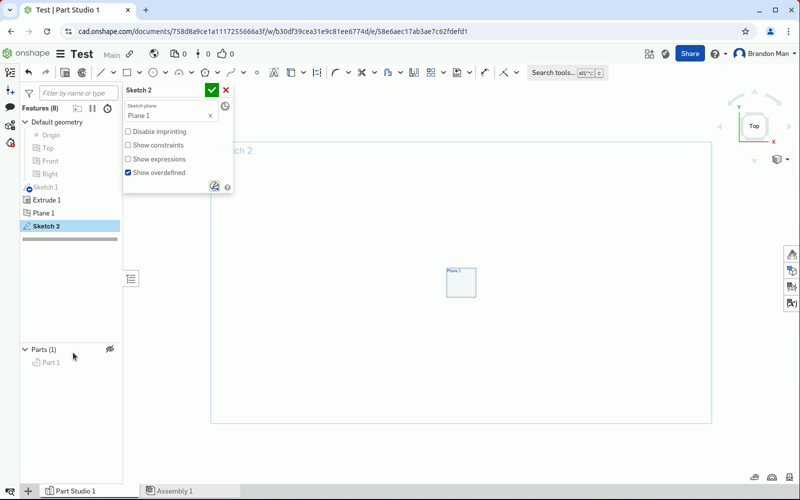
key(c)
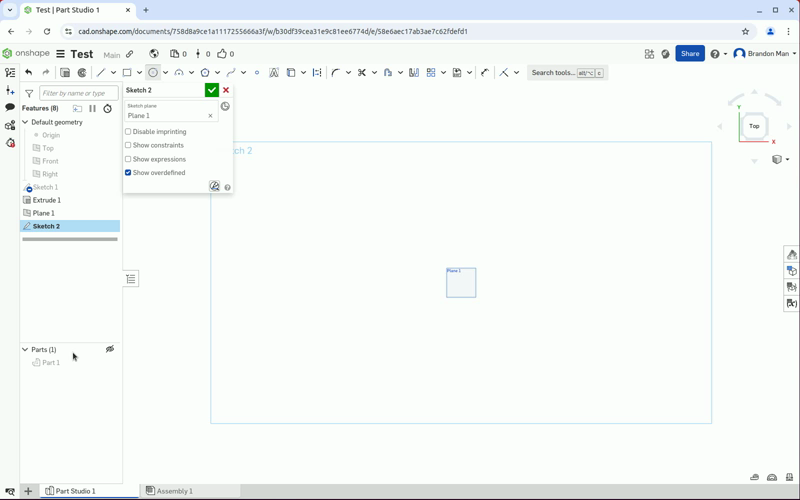
key_down(shift)
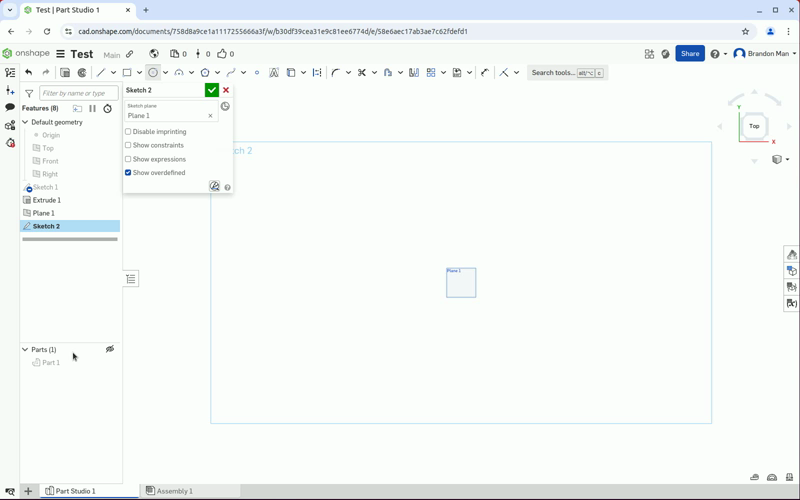
mouse_move(460, 282)
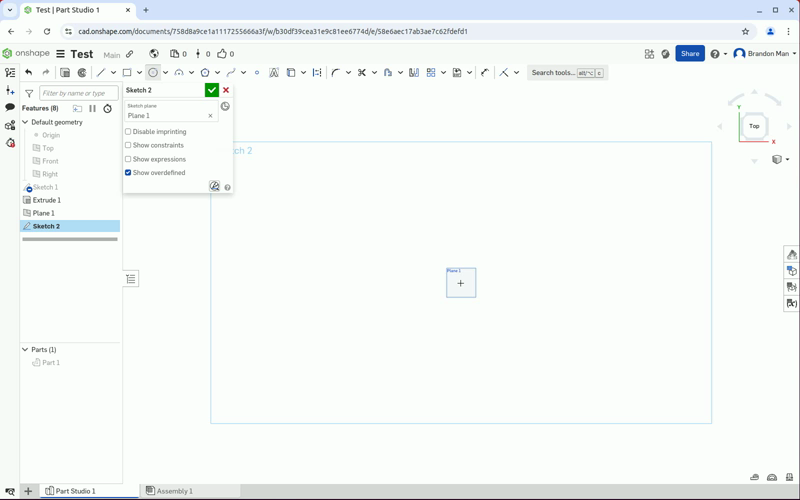
click(460, 282)
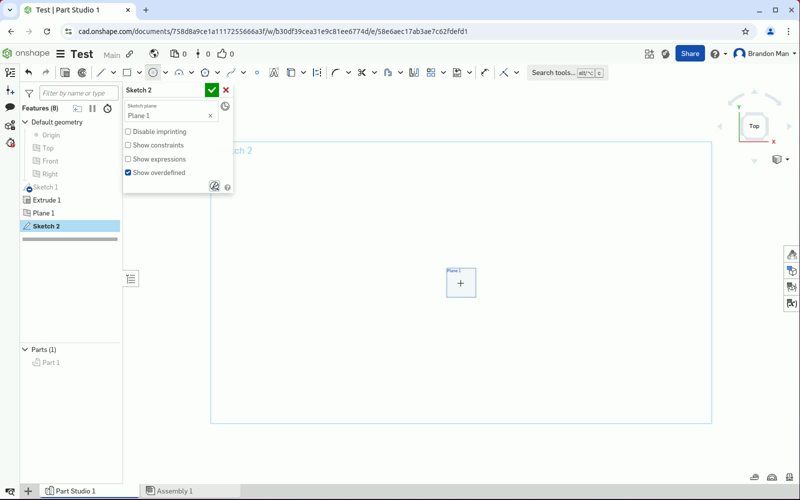
key_up(shift)
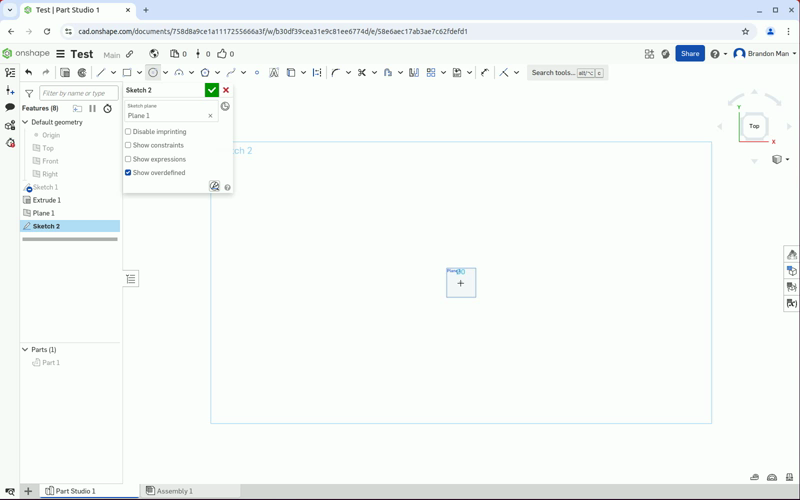
mouse_move(464, 282)
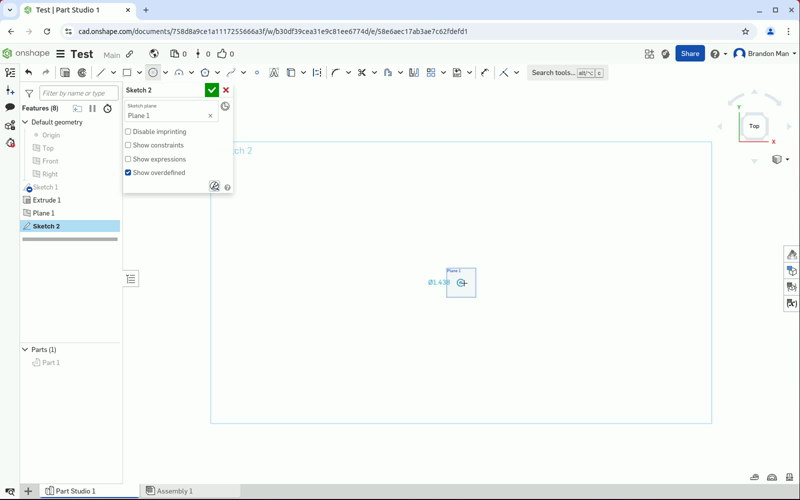
click(464, 282)
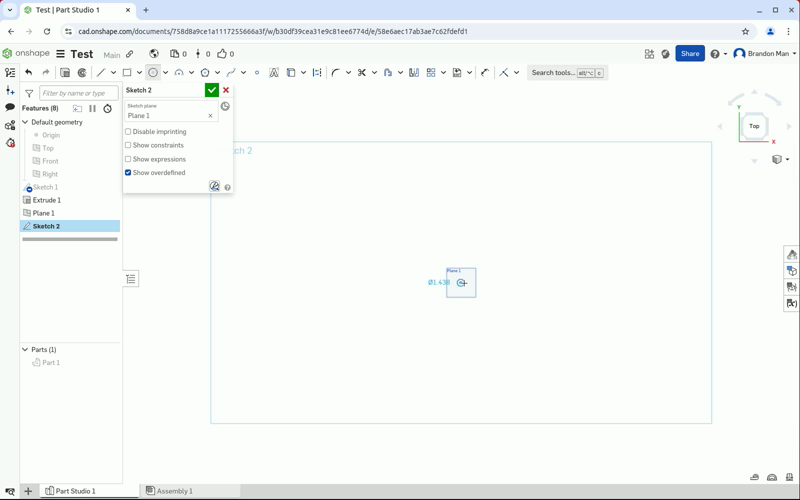
key(esc)
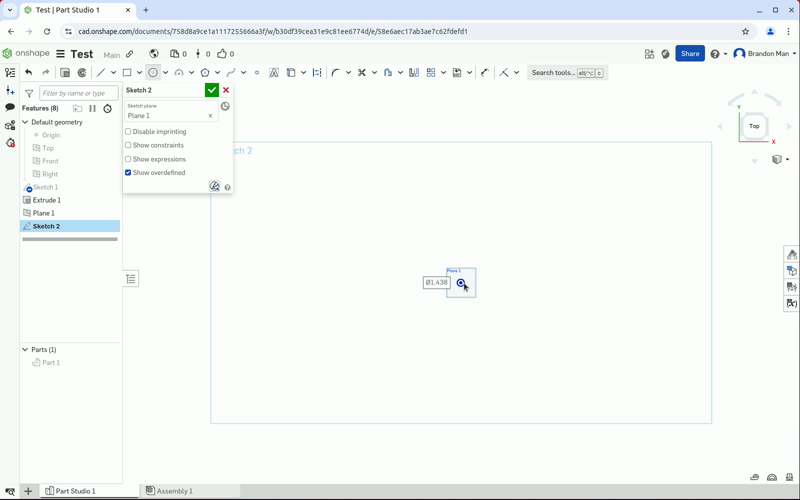
mouse_move(461, 280)
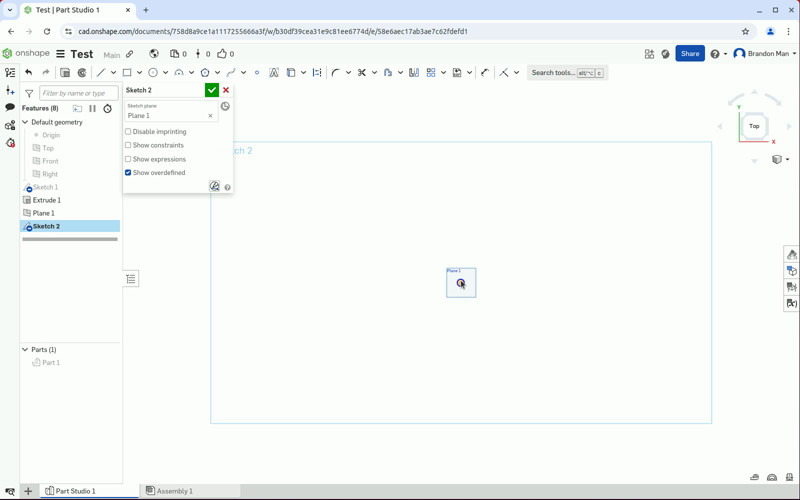
scroll(6)
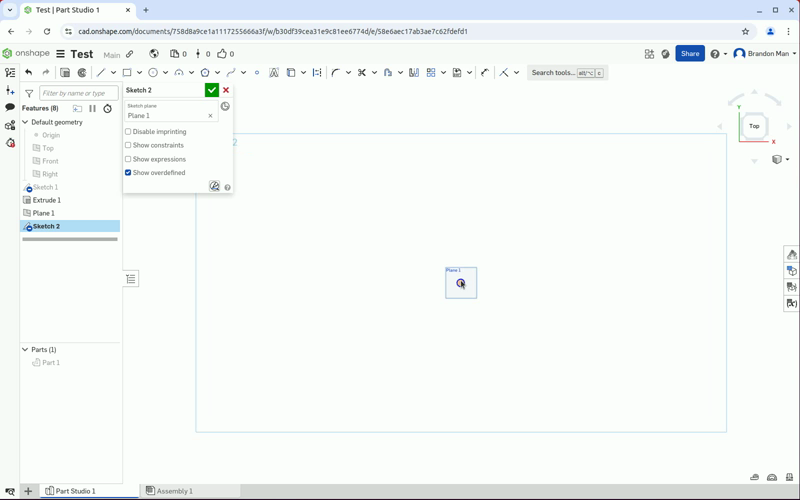
scroll(6)
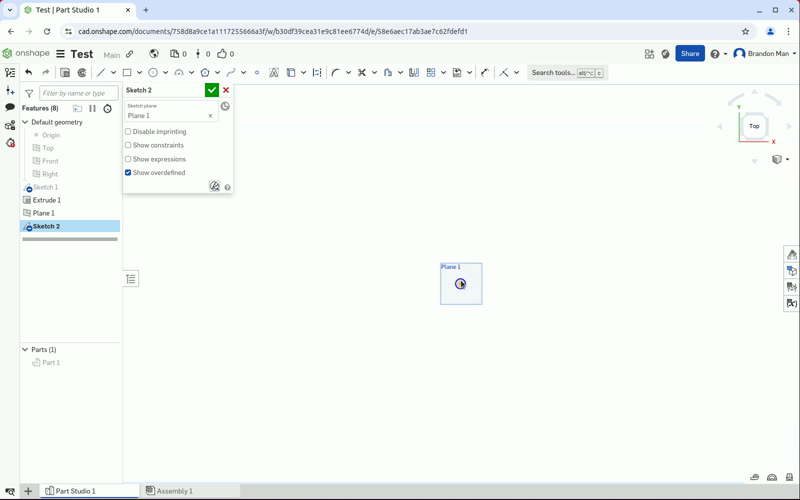
scroll(6)
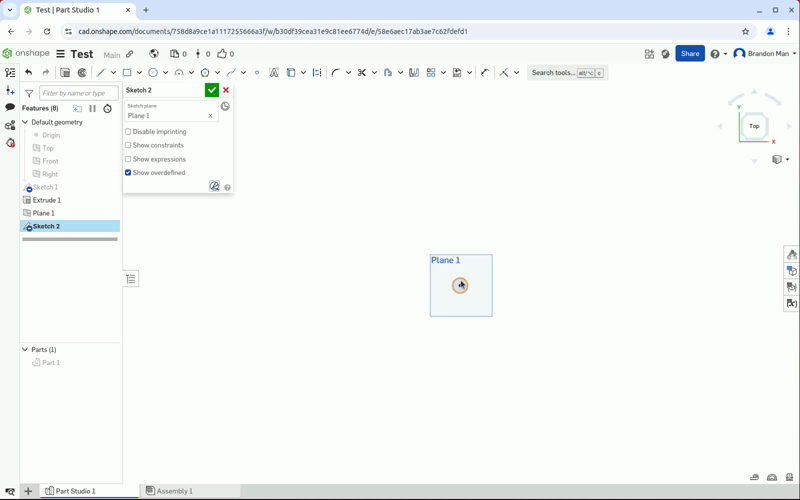
scroll(6)
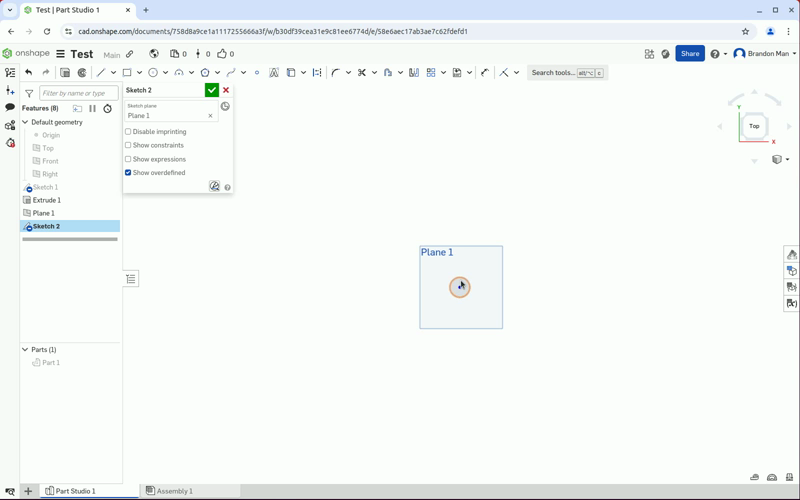
scroll(6)
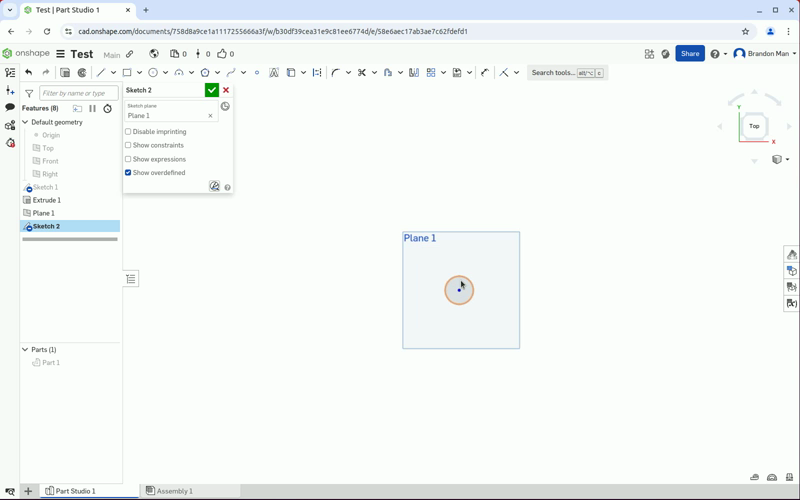
scroll(6)
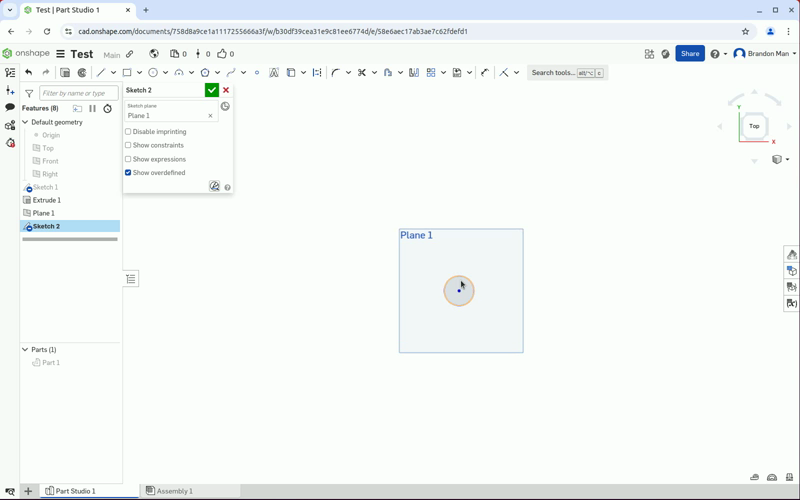
scroll(6)
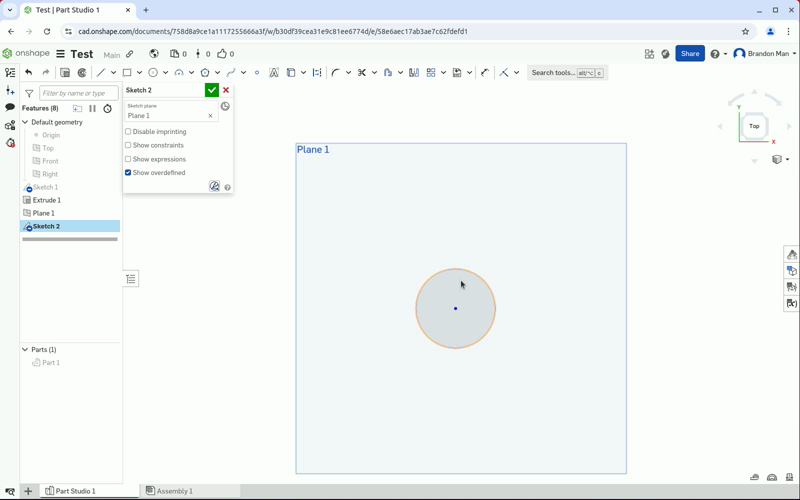
click(461, 280)
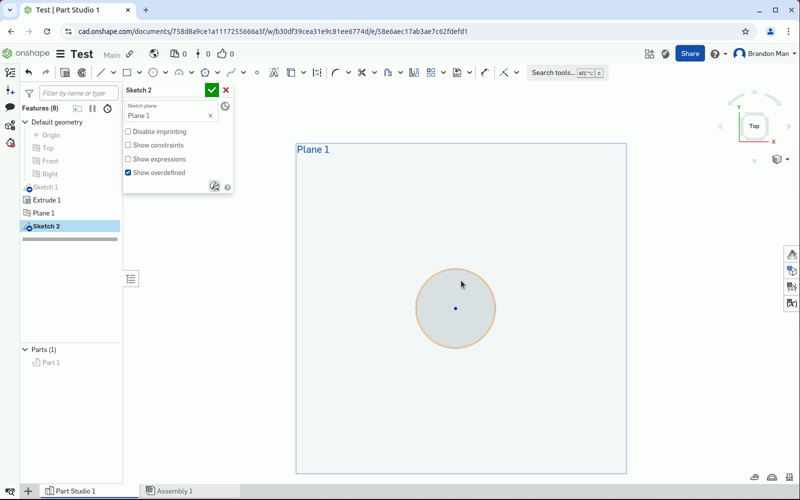
scroll(-6)
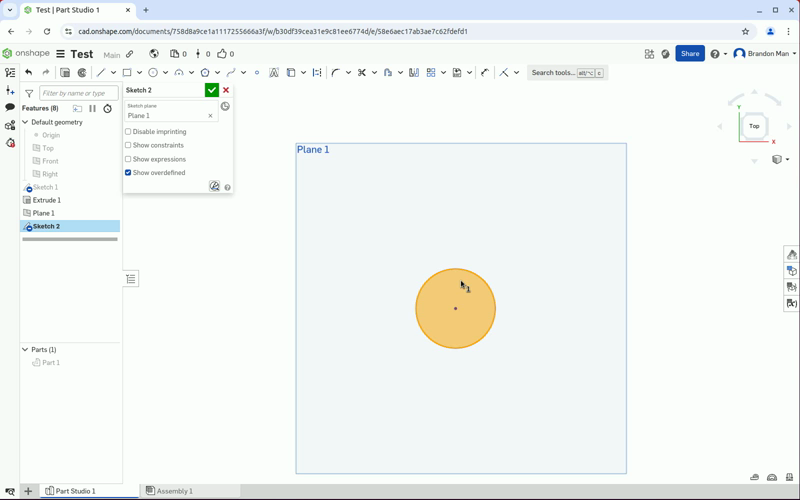
scroll(-6)
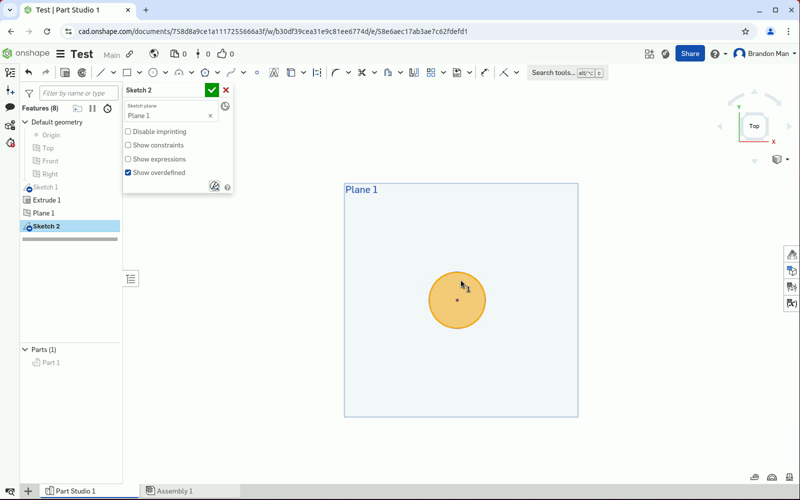
scroll(-6)
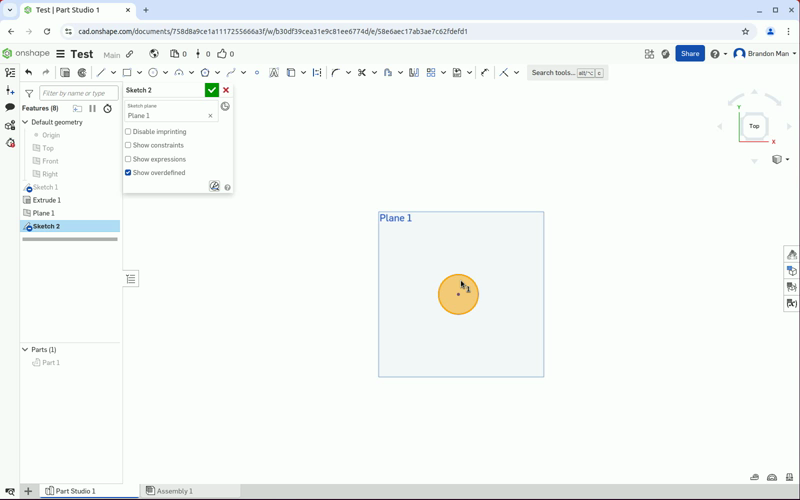
scroll(-6)
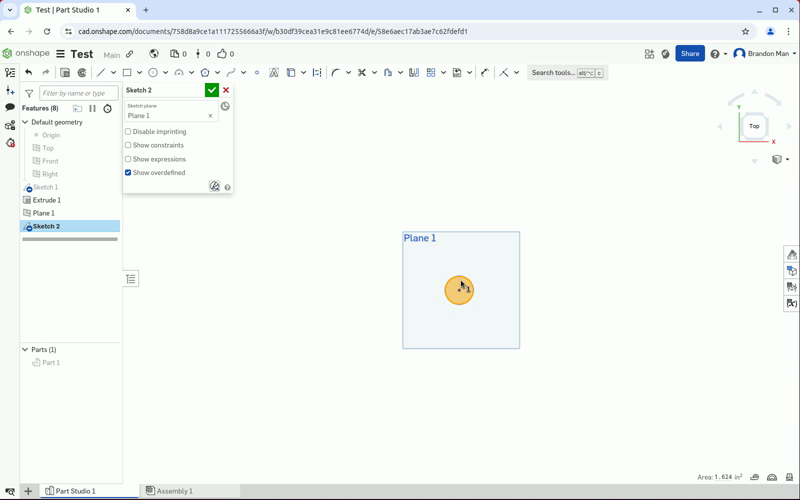
scroll(-6)
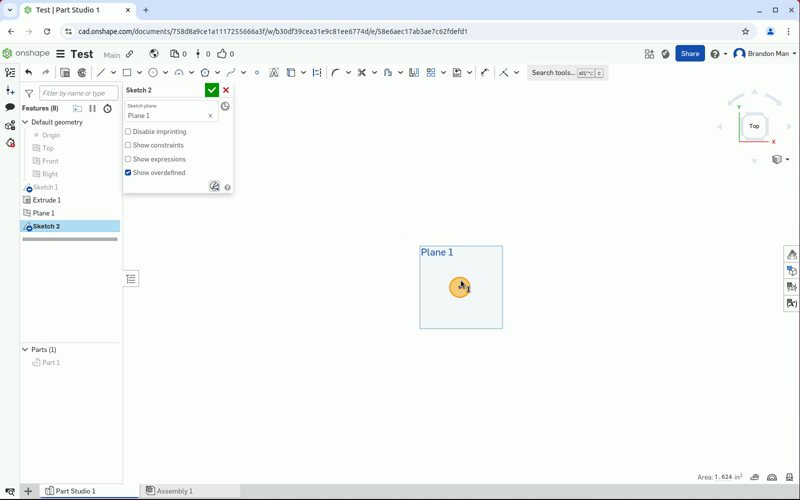
scroll(-6)
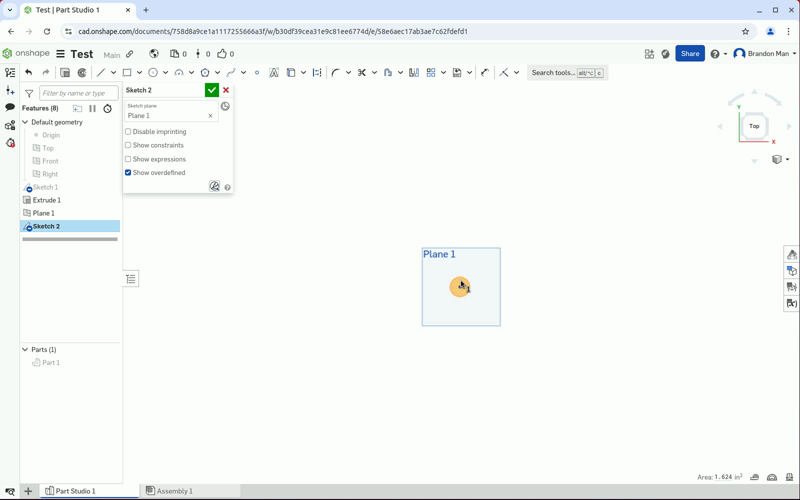
scroll(-6)
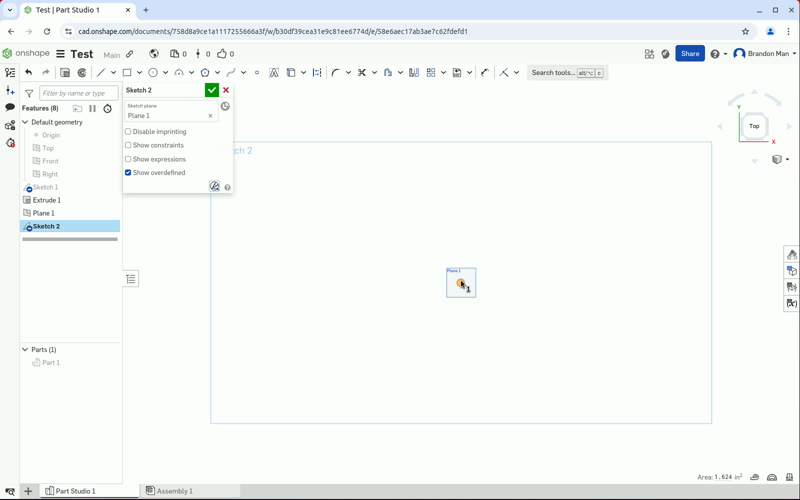
mouse_move(73, 352)
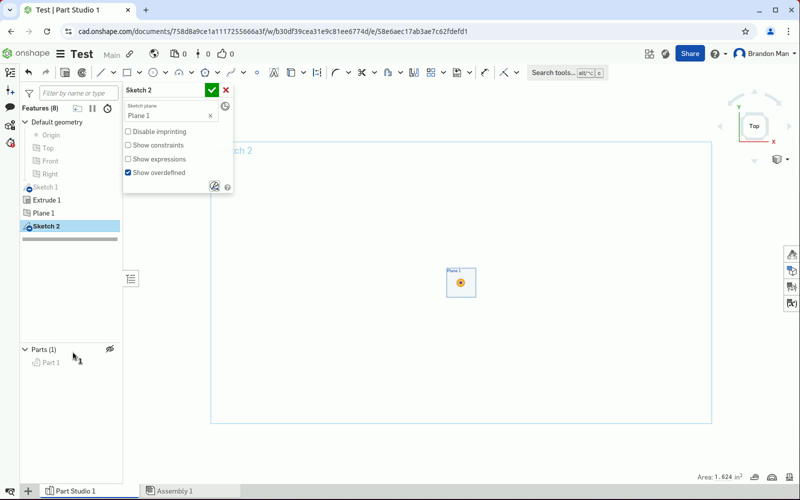
key(shift+y)
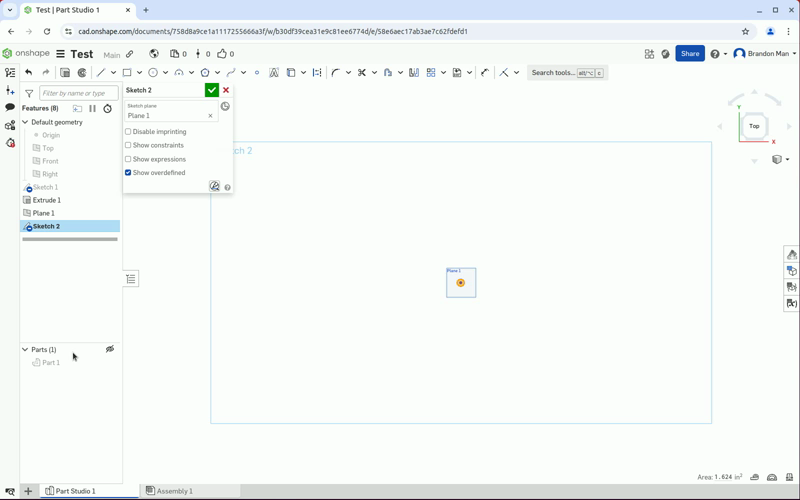
key(shift+e)
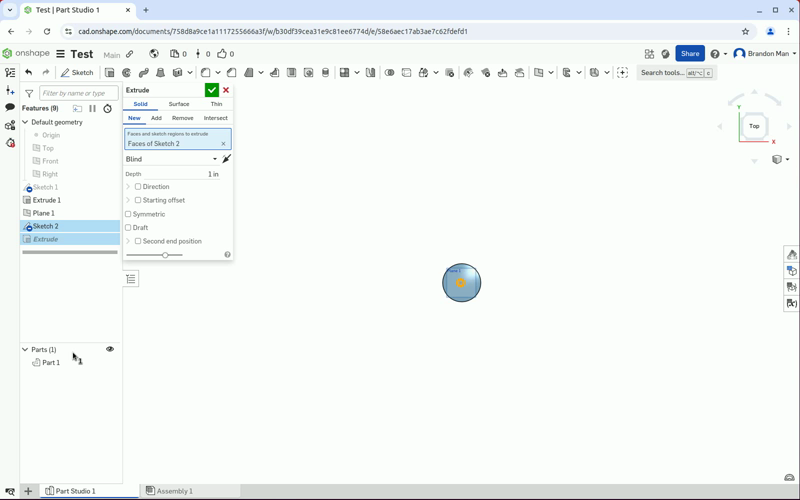
mouse_move(143, 106)
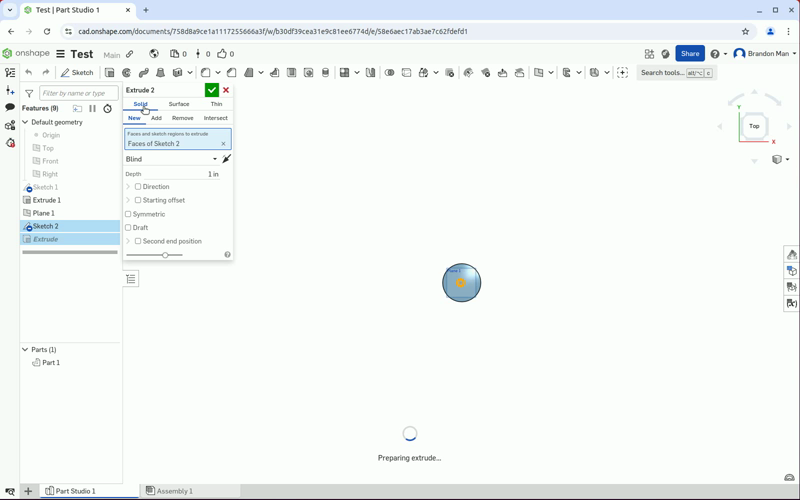
click(143, 106)
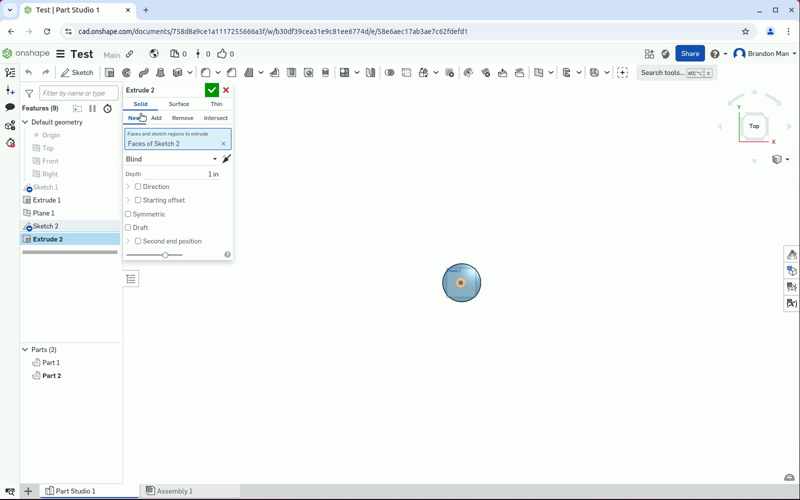
mouse_move(137, 120)
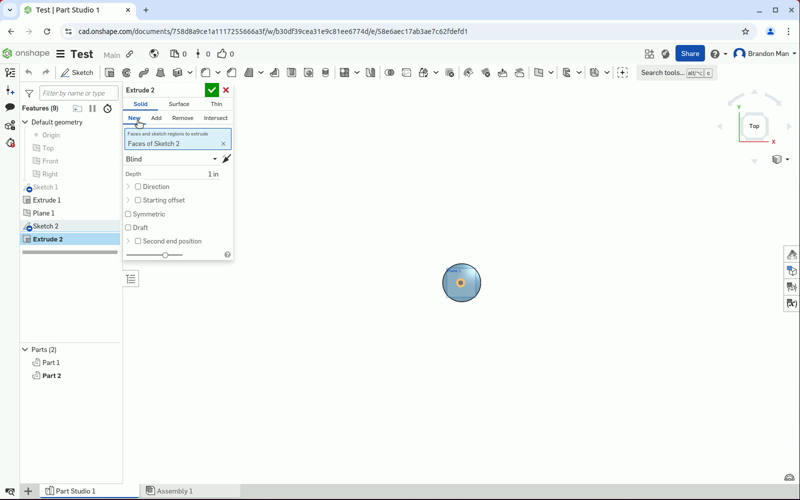
click(137, 120)
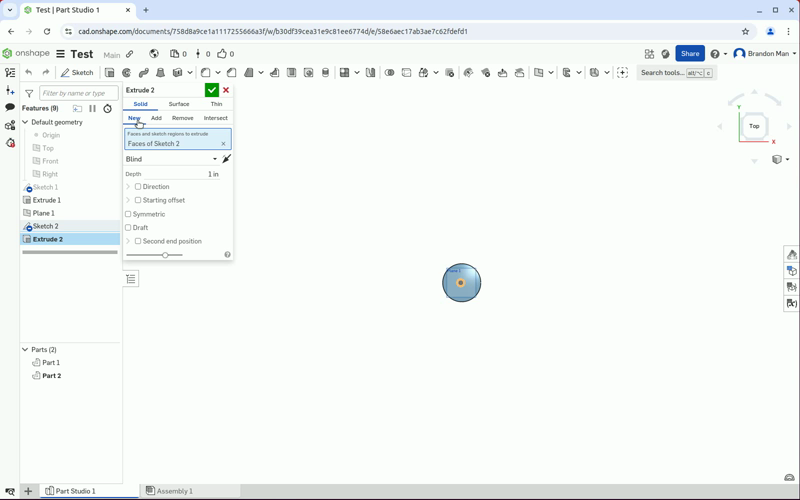
key(tab, 4)
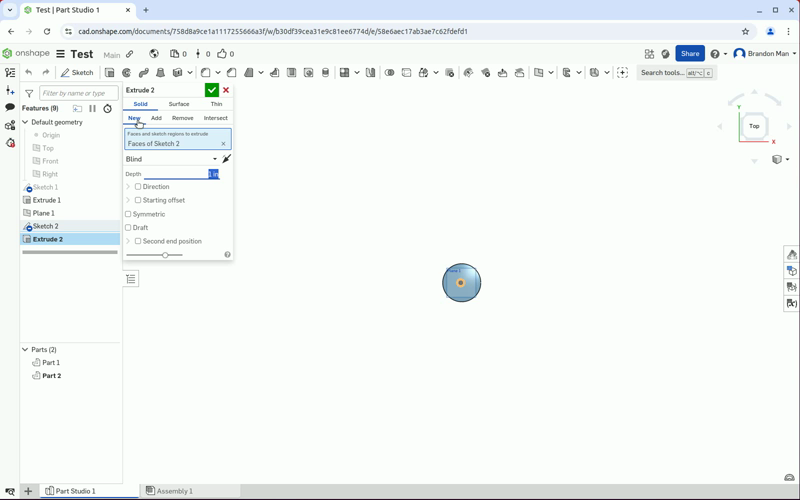
text(8.425)
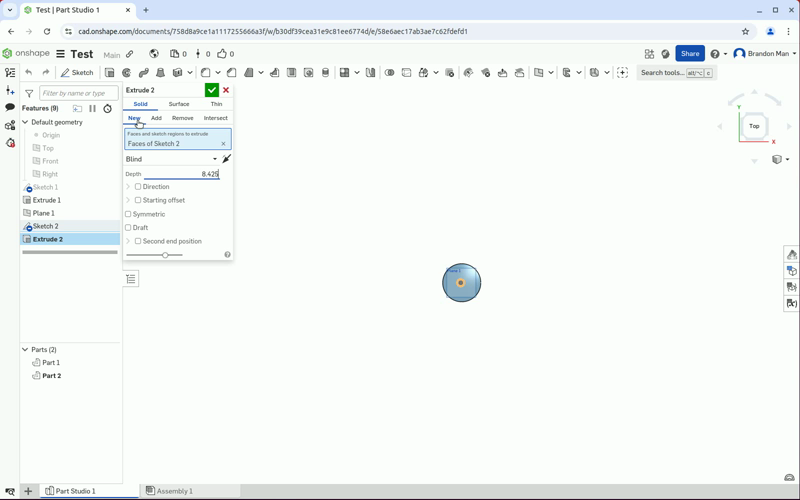
key(enter)
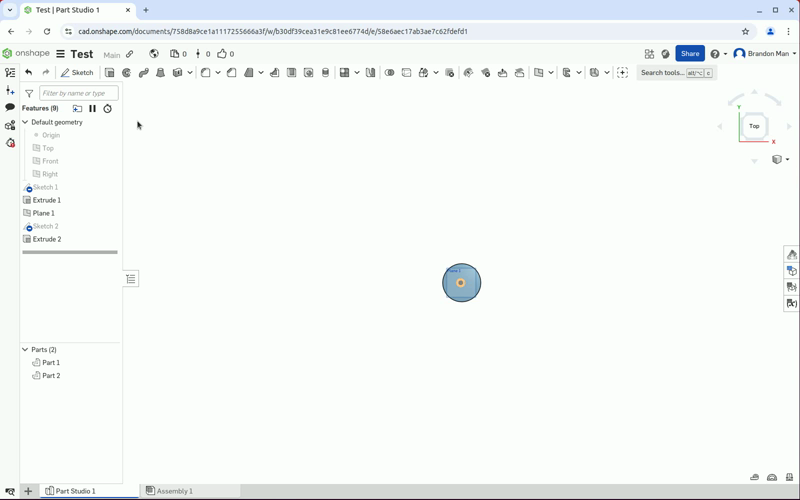
key(shift+h)
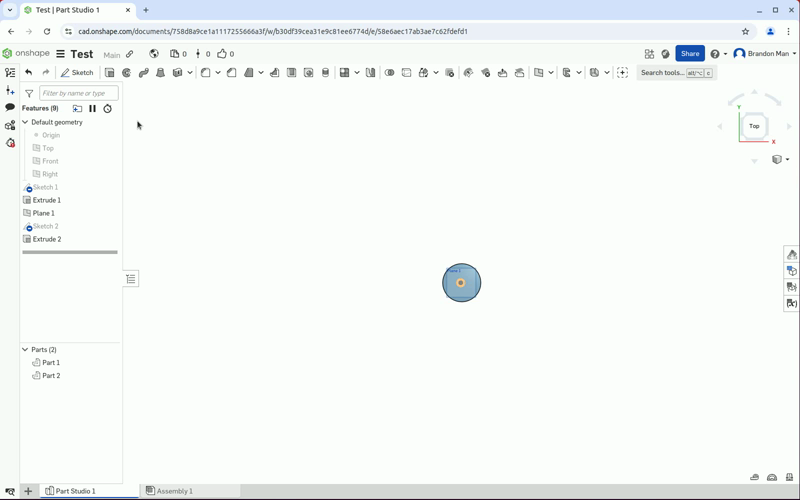
key(shift+h)
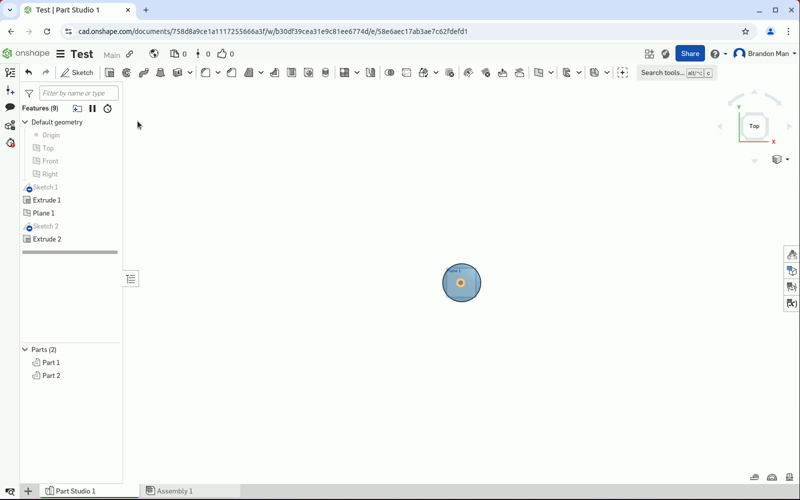
key(shift+7)
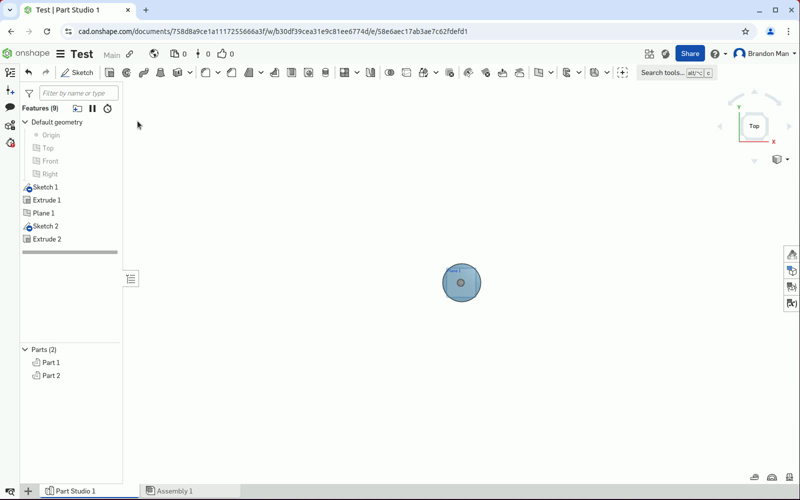
key(up, 3)
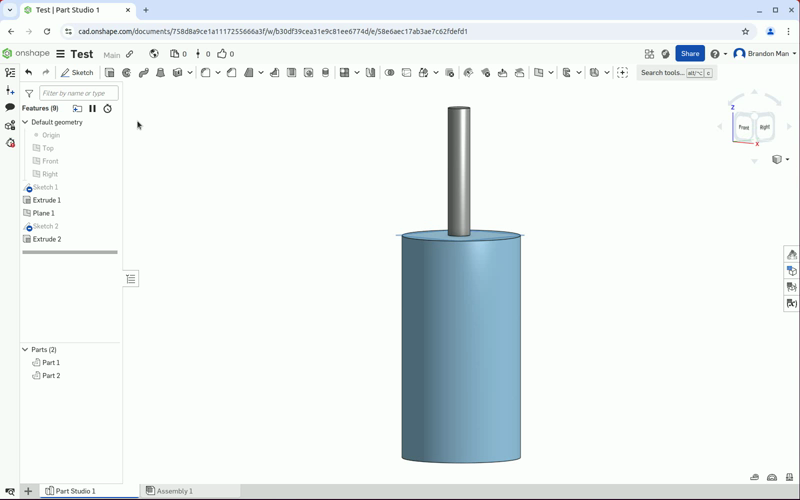
key(left, 3)
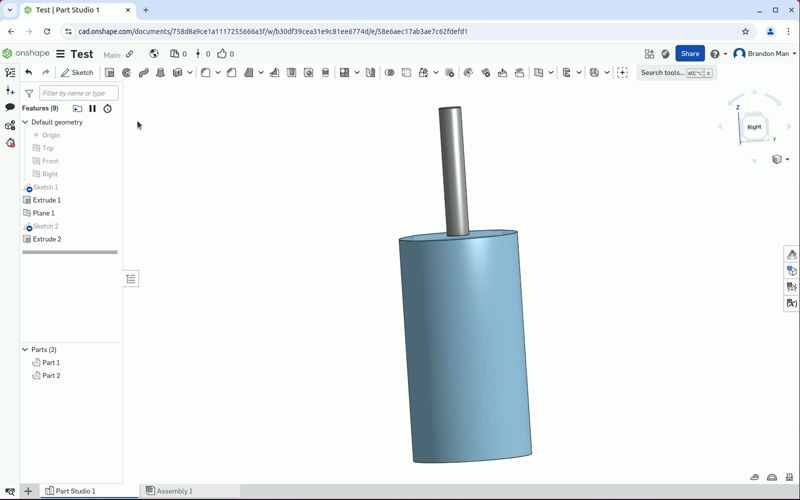
key(right, 3)
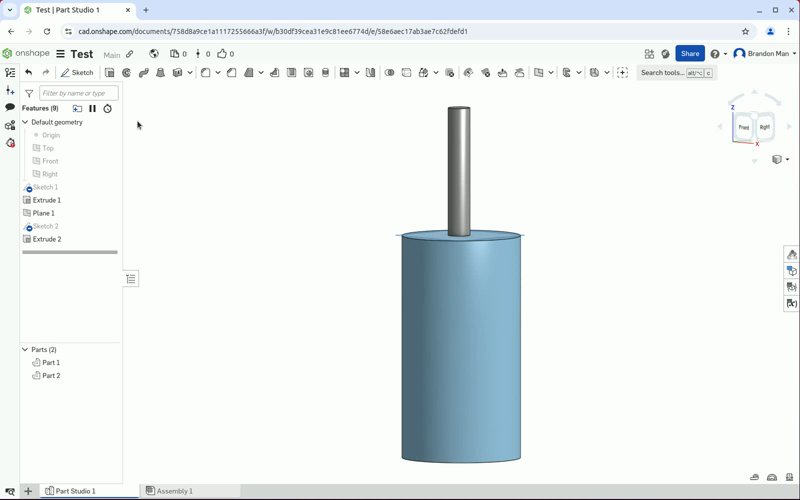
key(down, 3)
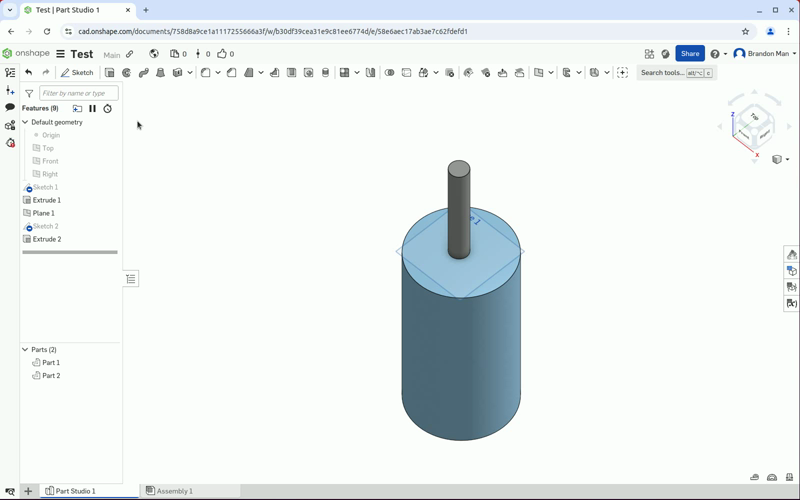
mouse_move(73, 189)
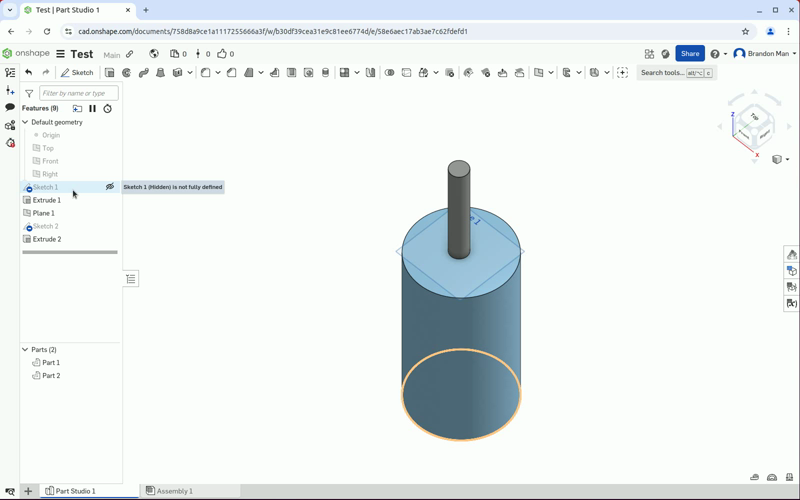
click(73, 189)